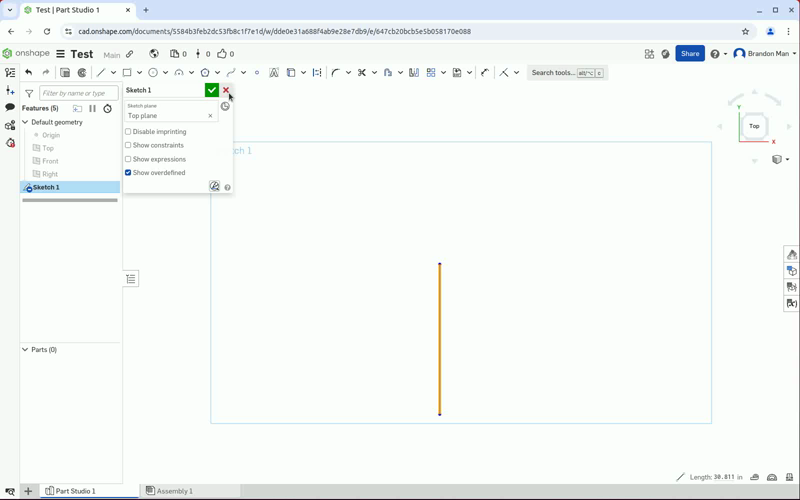
key(shift+h)
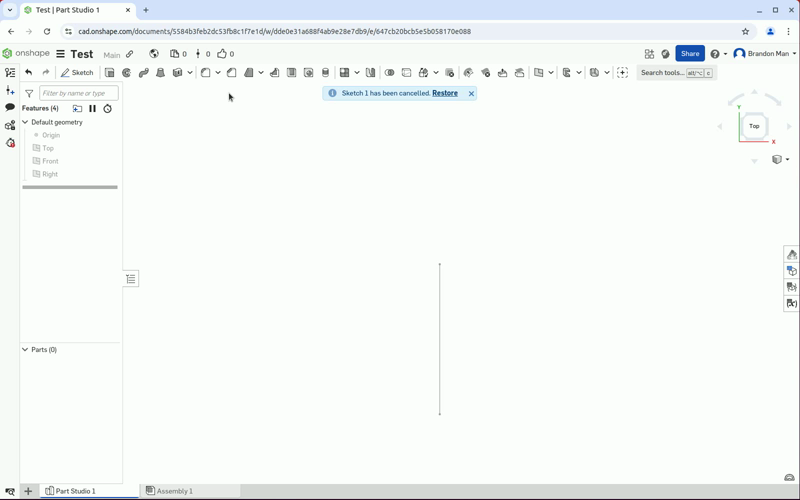
mouse_move(73, 352)
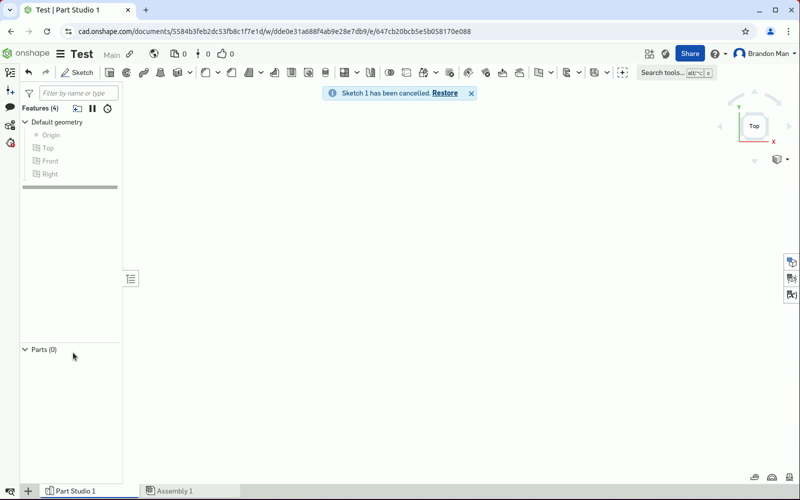
key(y)
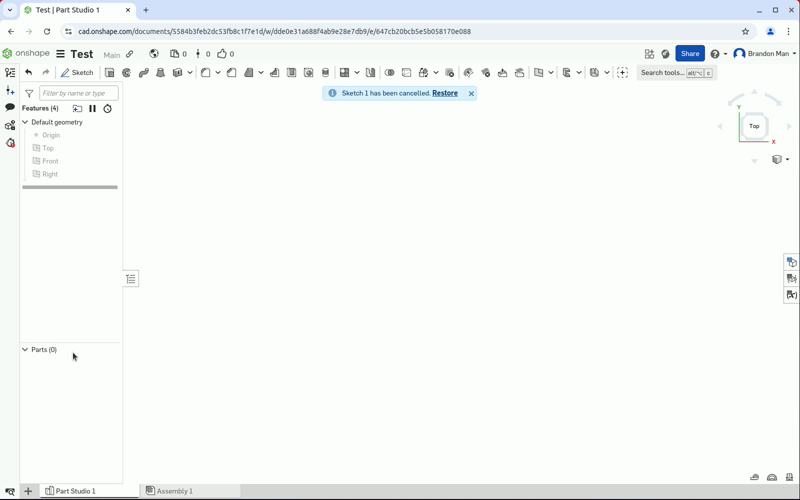
key(shift+p)
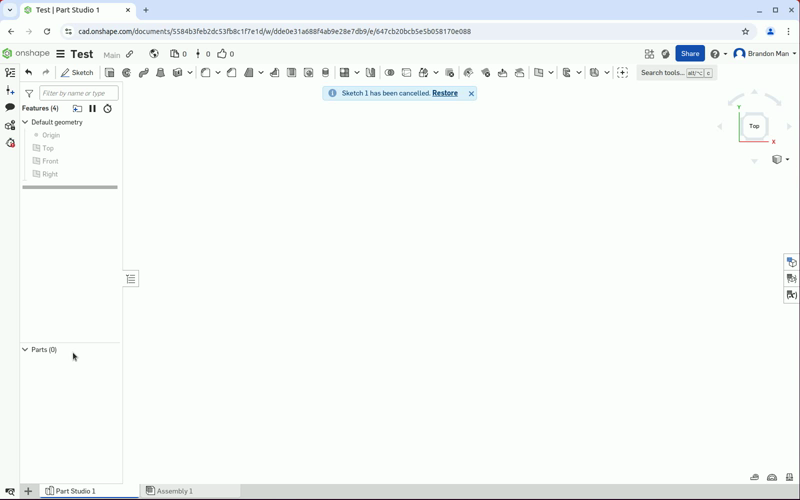
key(space)
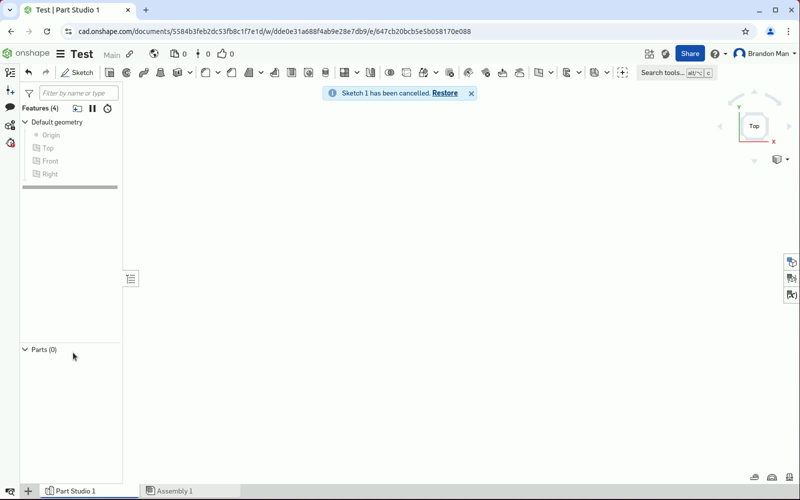
key_down(shift)
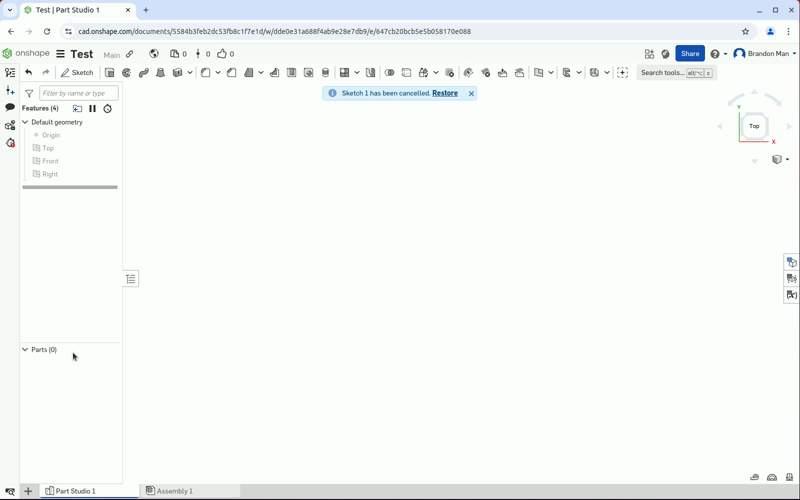
key(up)
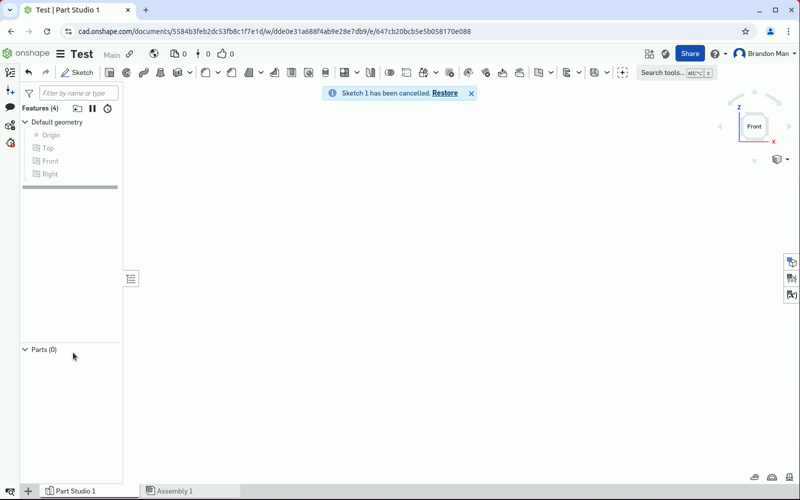
key_up(shift)
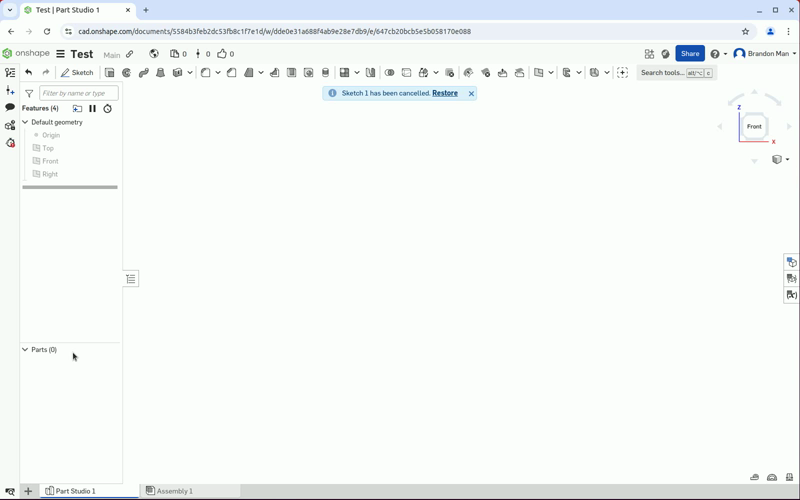
key(space)
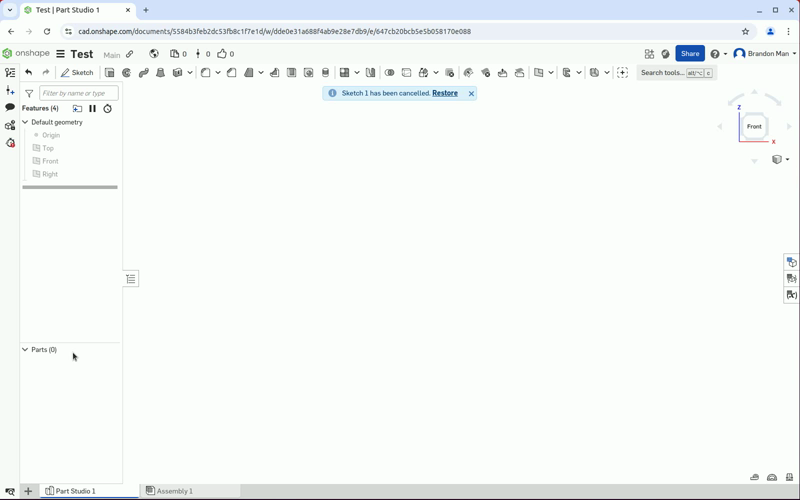
key_down(shift)
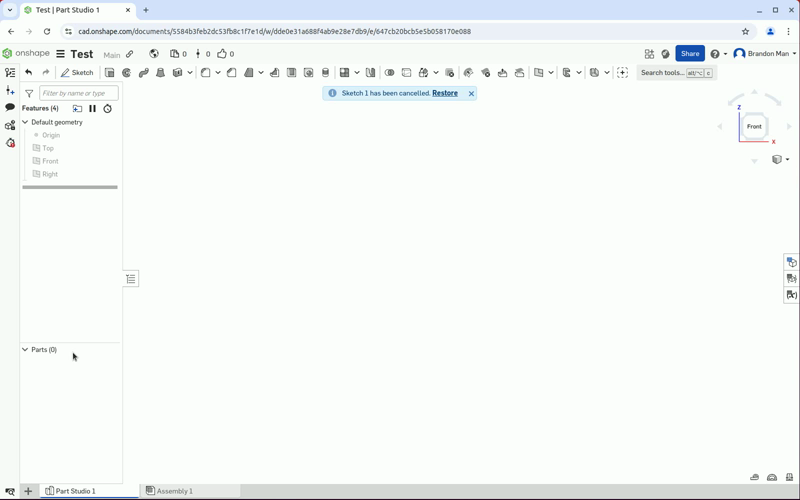
key(left)
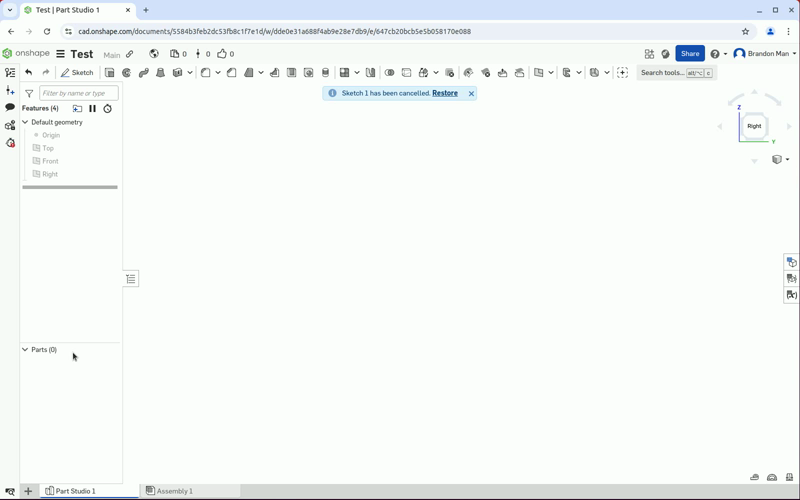
key_up(shift)
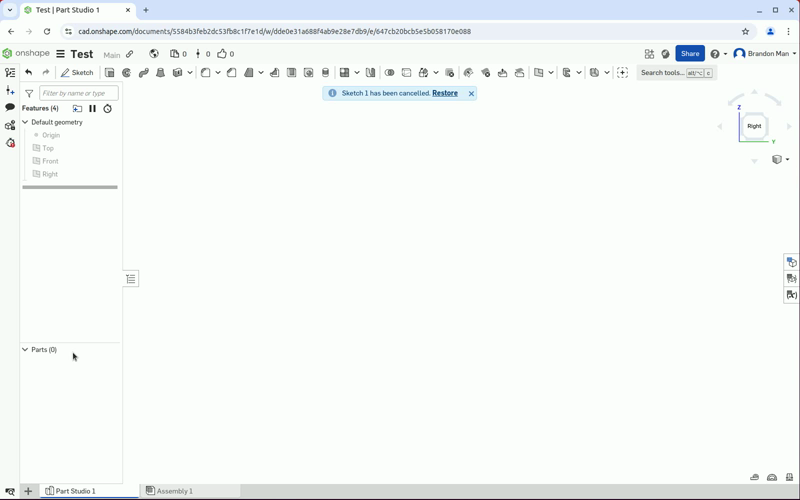
mouse_move(73, 352)
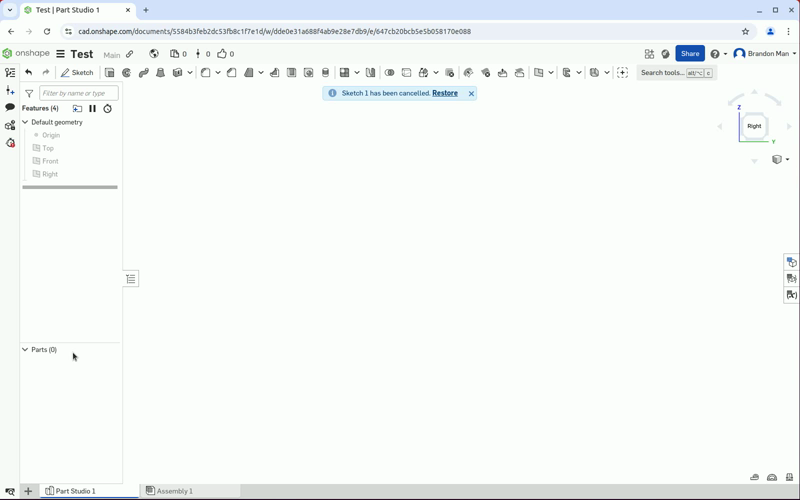
key(shift+y)
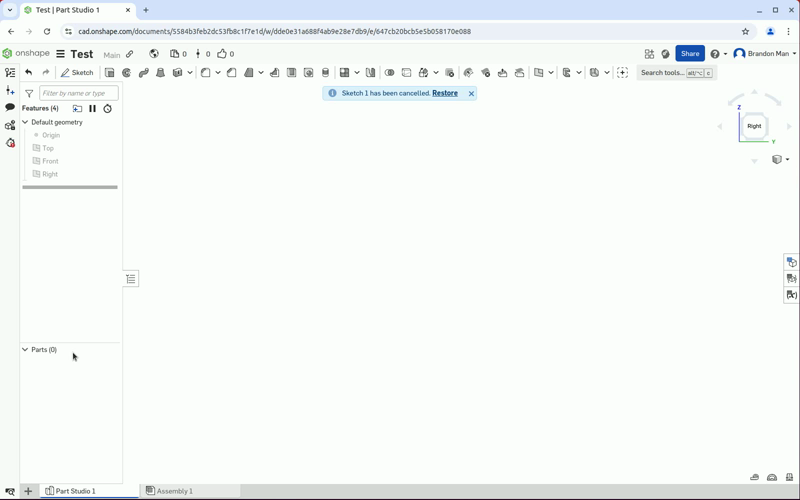
key(shift+s)
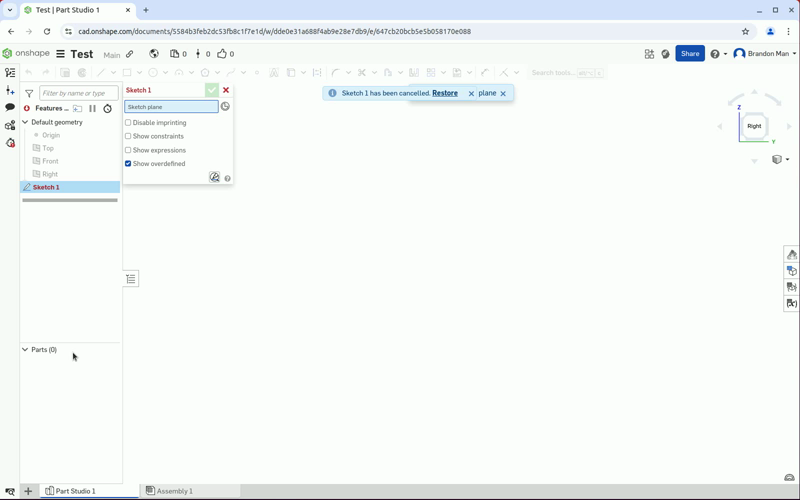
mouse_move(73, 176)
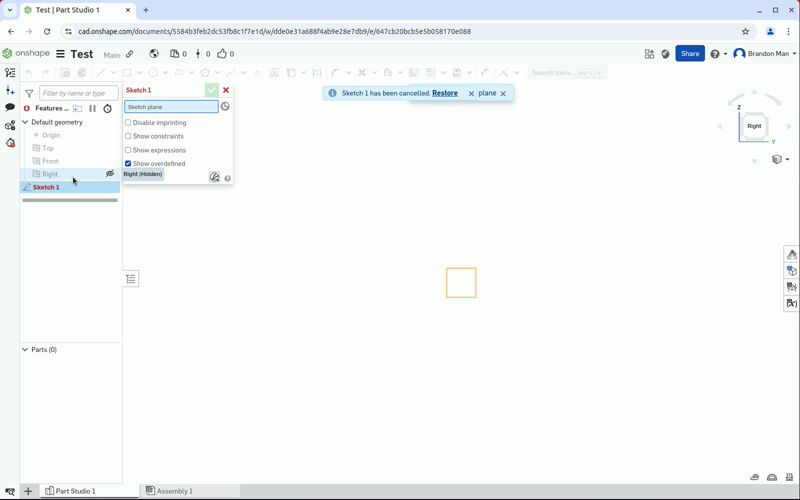
click(73, 176)
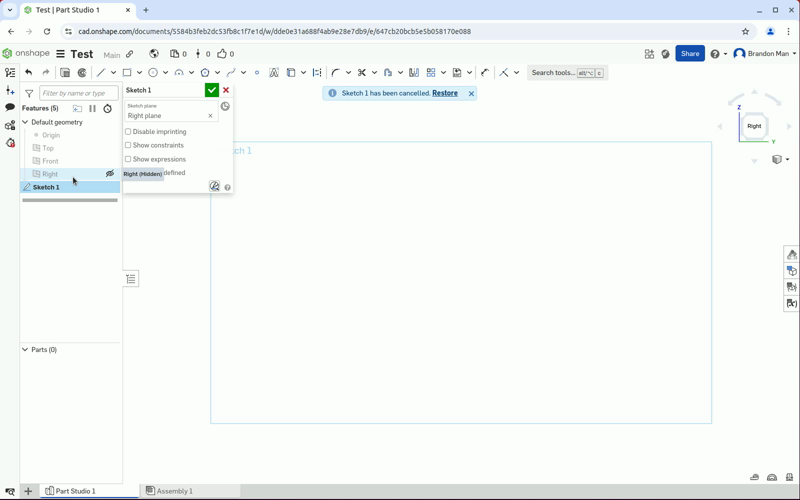
mouse_move(73, 352)
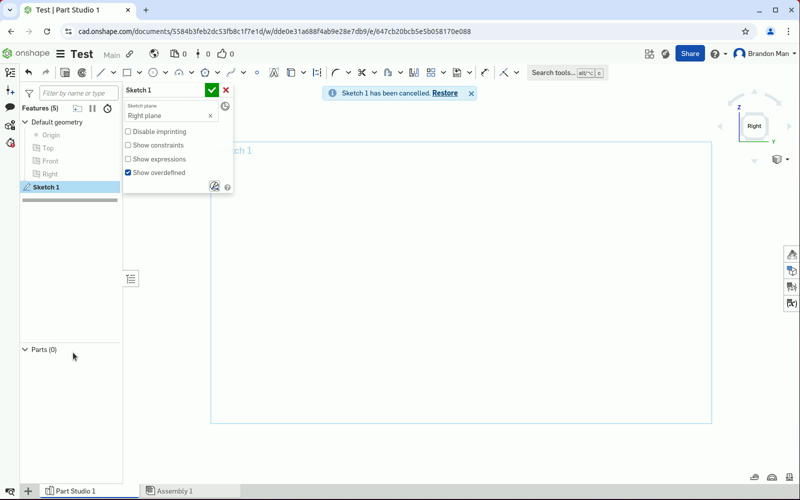
key(y)
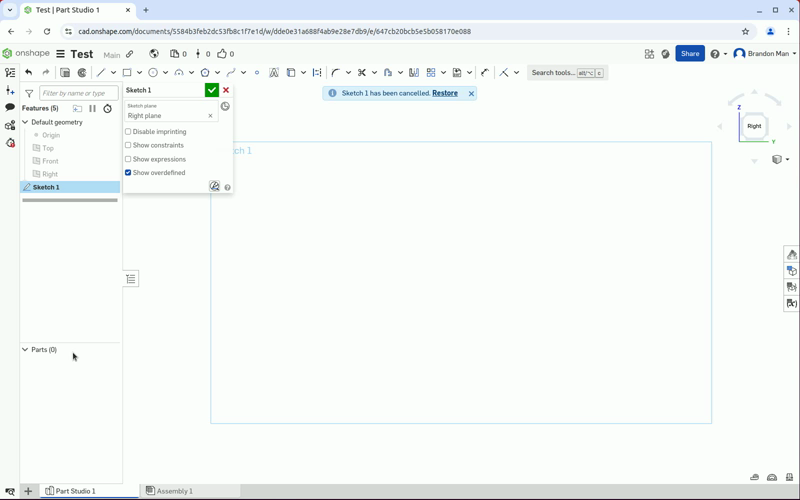
key(c)
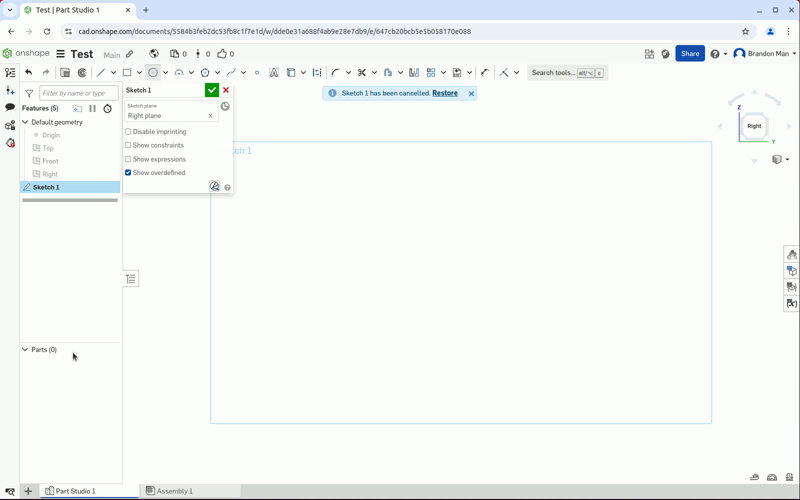
key_down(shift)
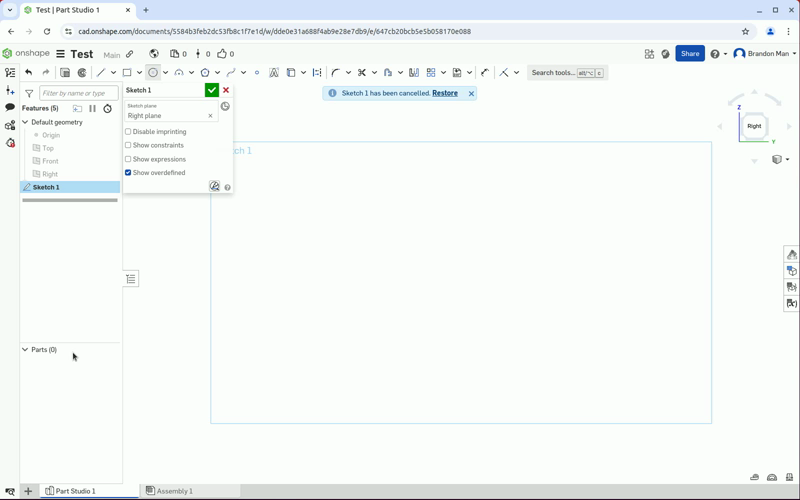
mouse_move(461, 282)
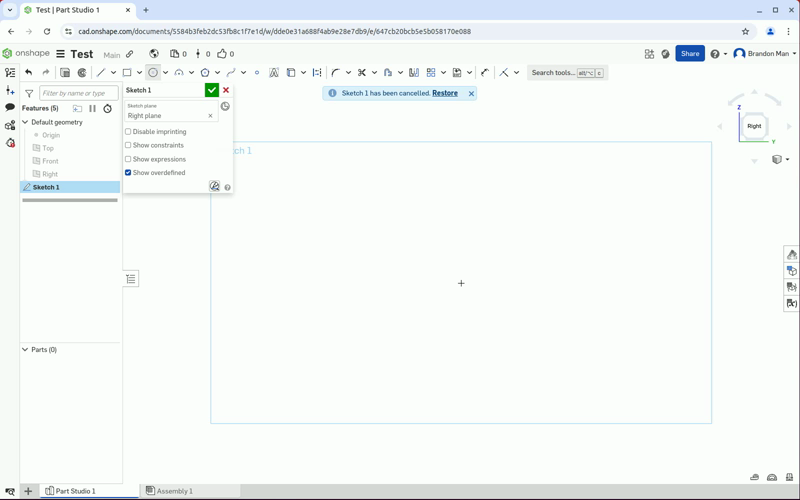
click(461, 282)
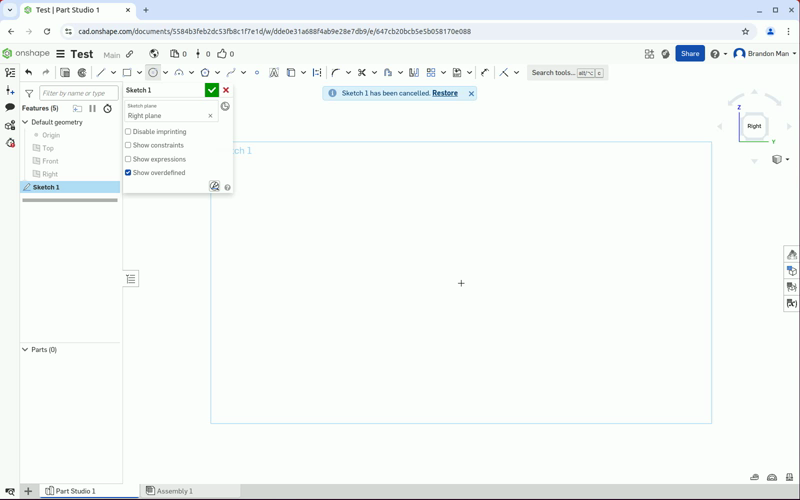
key_up(shift)
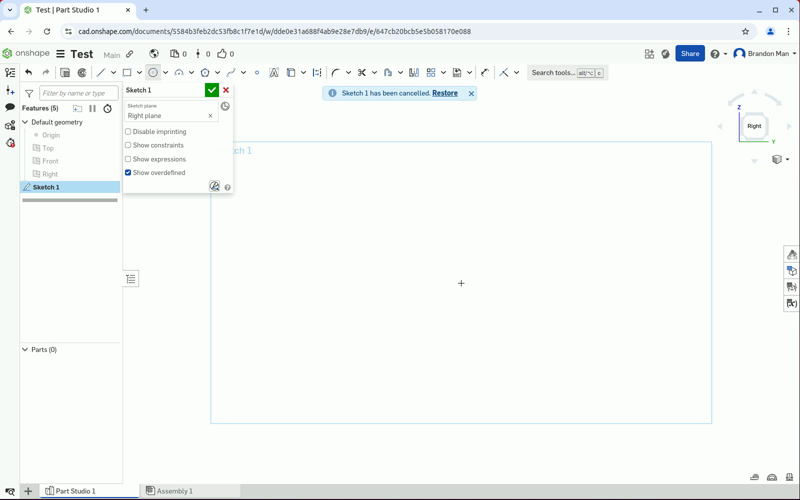
mouse_move(574, 282)
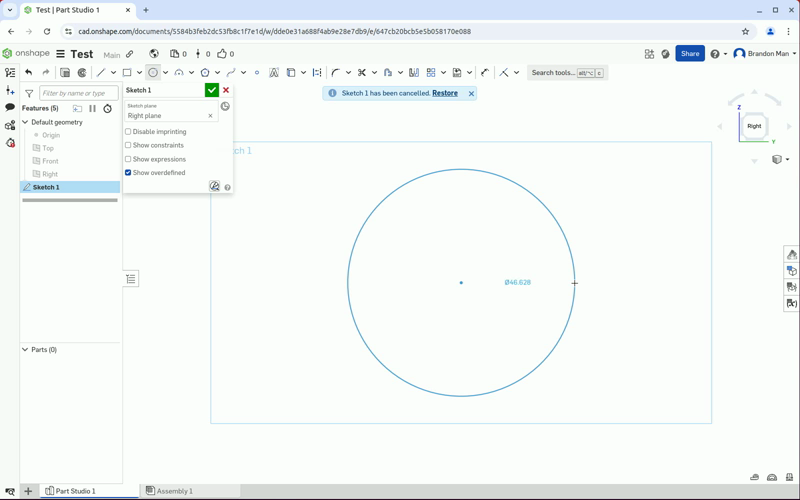
click(574, 282)
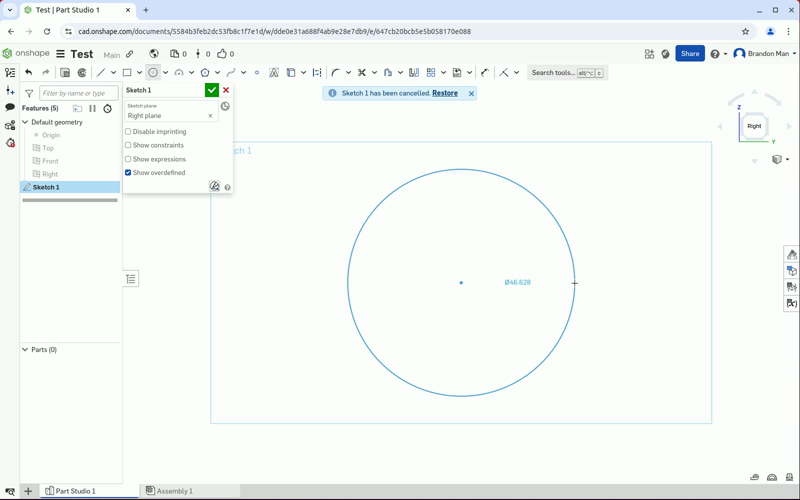
key(esc)
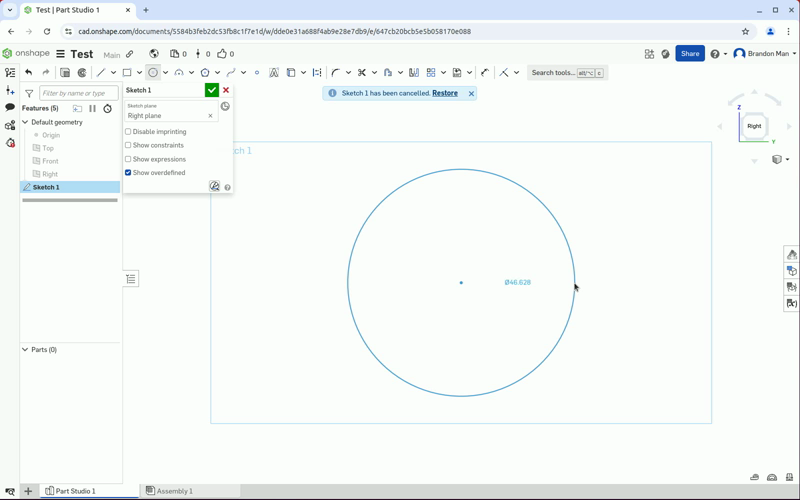
key(c)
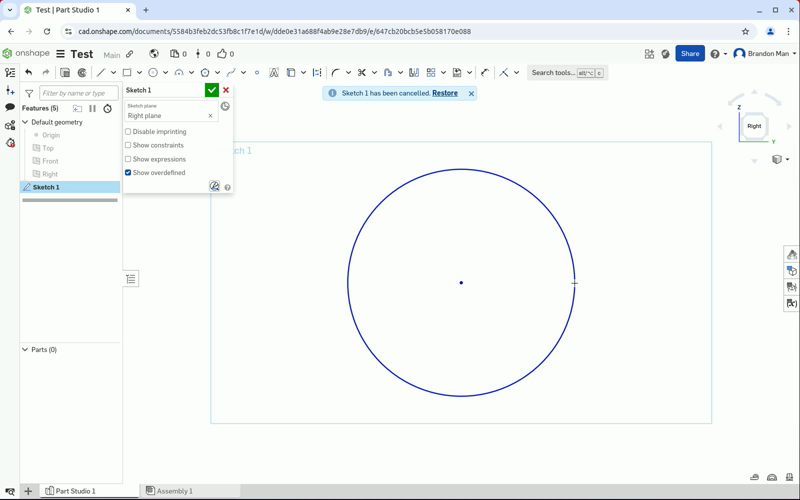
key_down(shift)
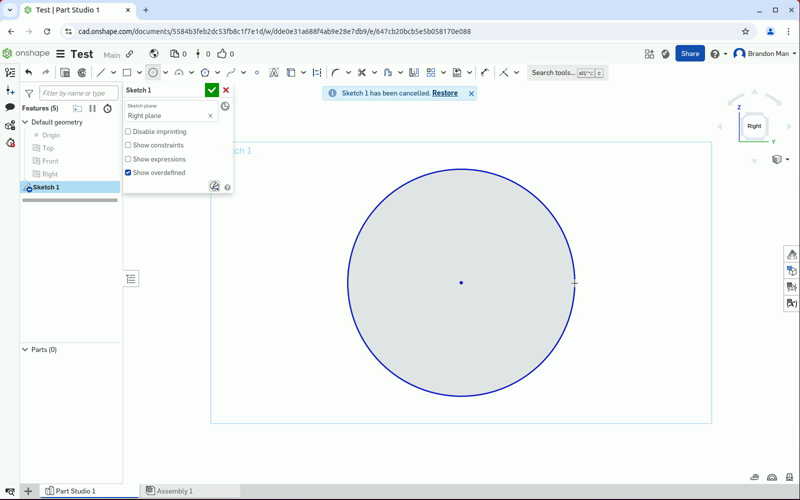
mouse_move(461, 282)
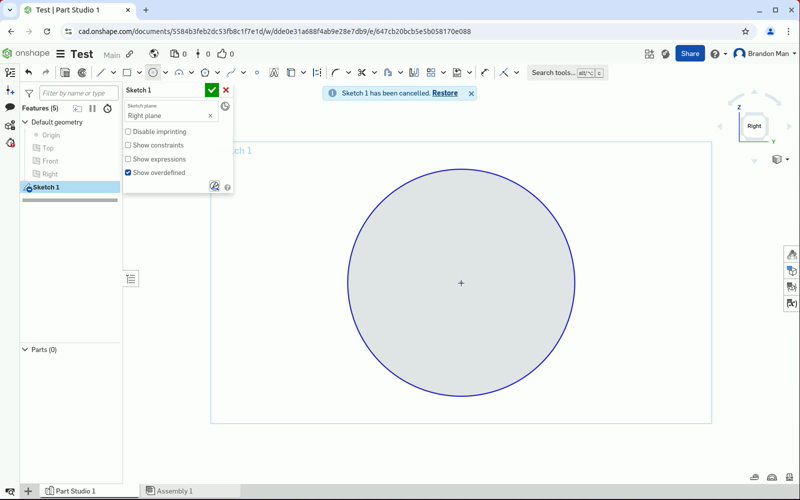
click(461, 282)
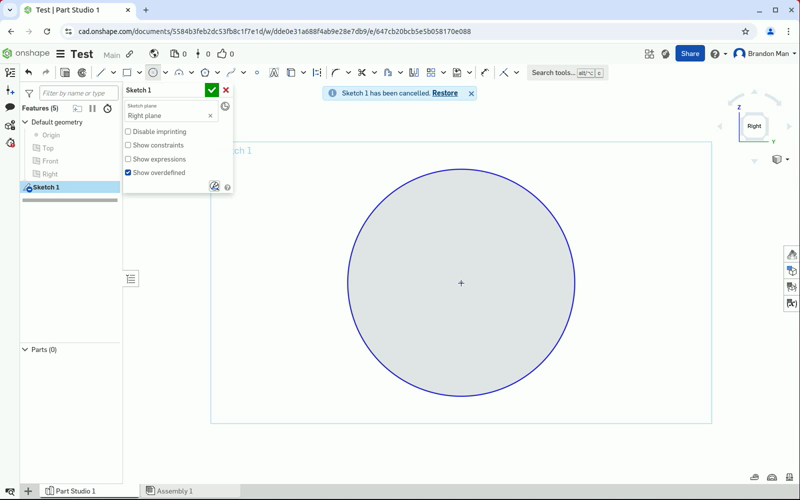
key_up(shift)
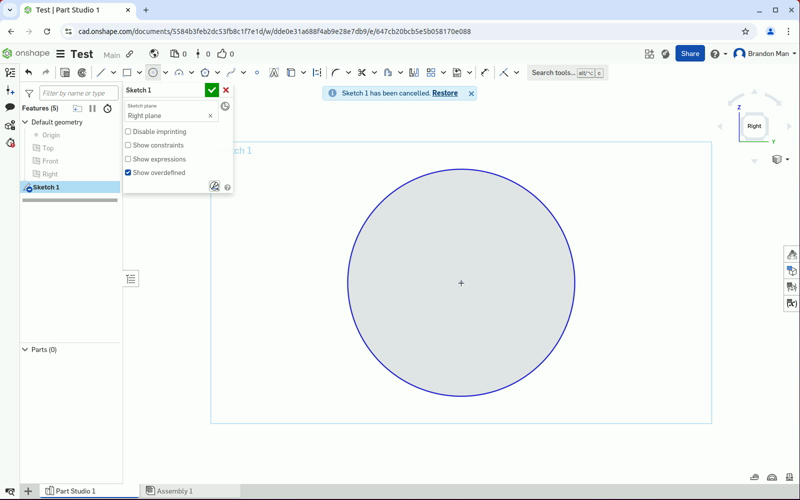
mouse_move(565, 282)
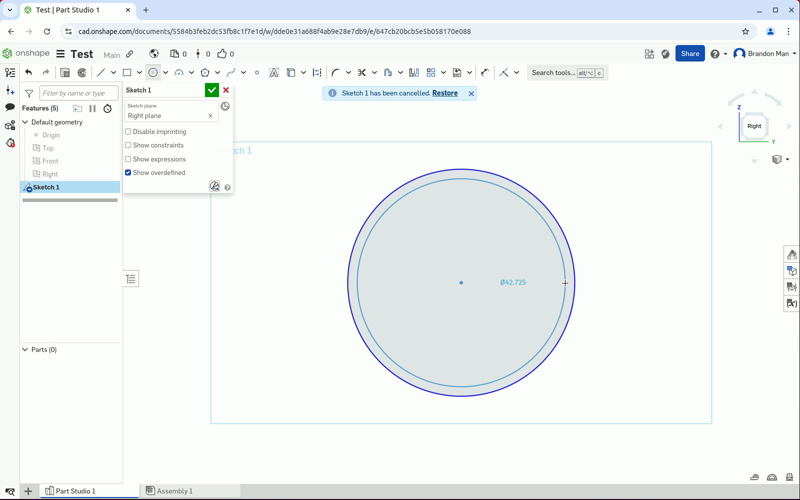
click(565, 282)
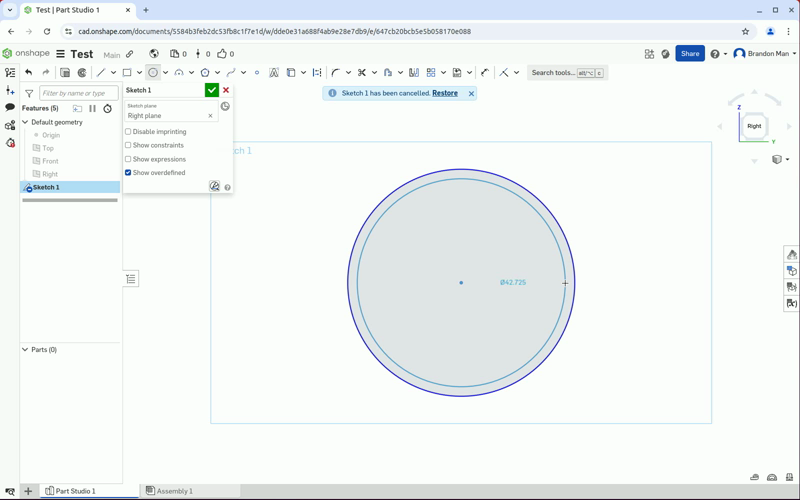
key(esc)
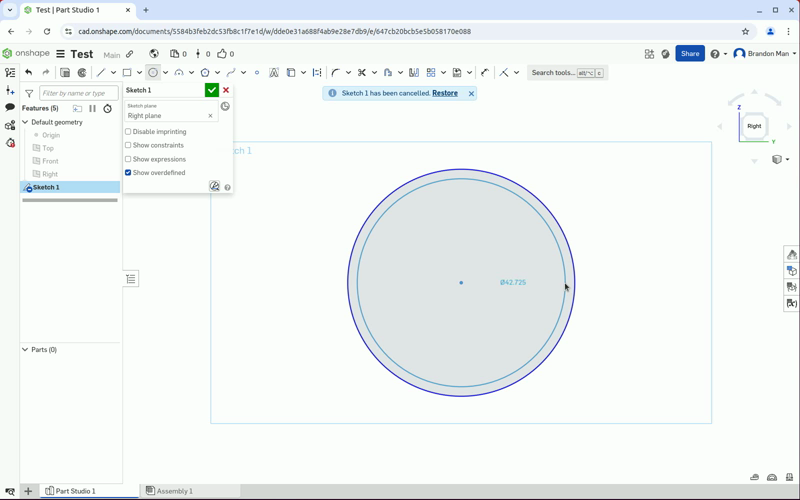
mouse_move(419, 183)
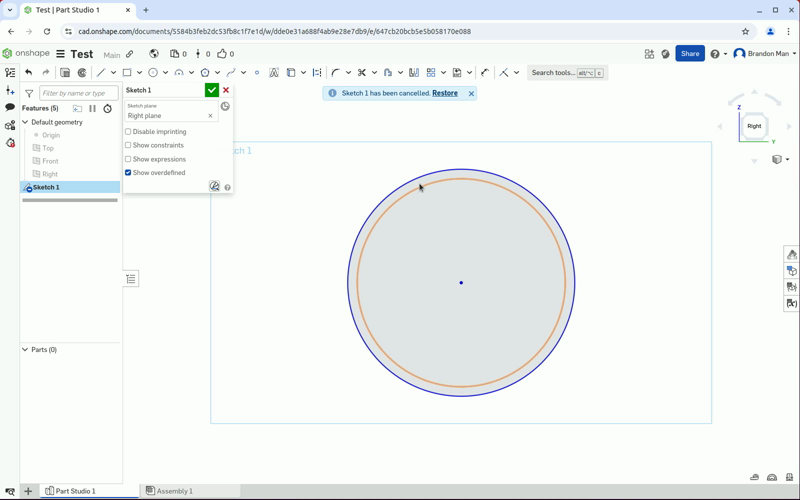
click(419, 183)
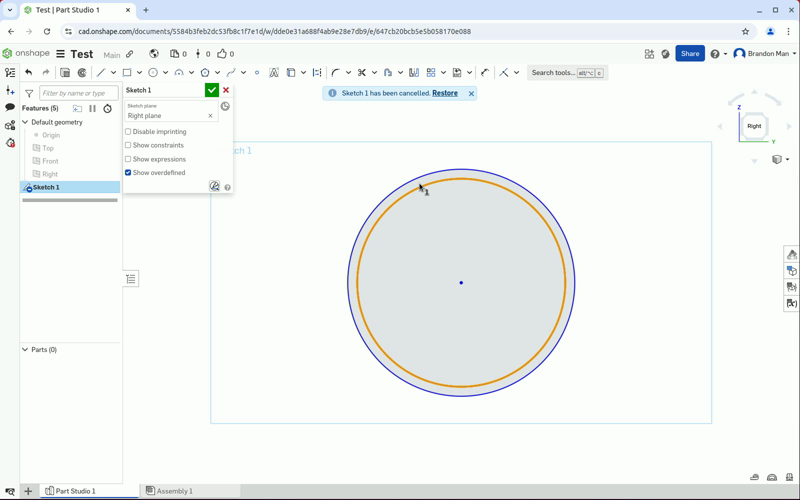
mouse_move(73, 352)
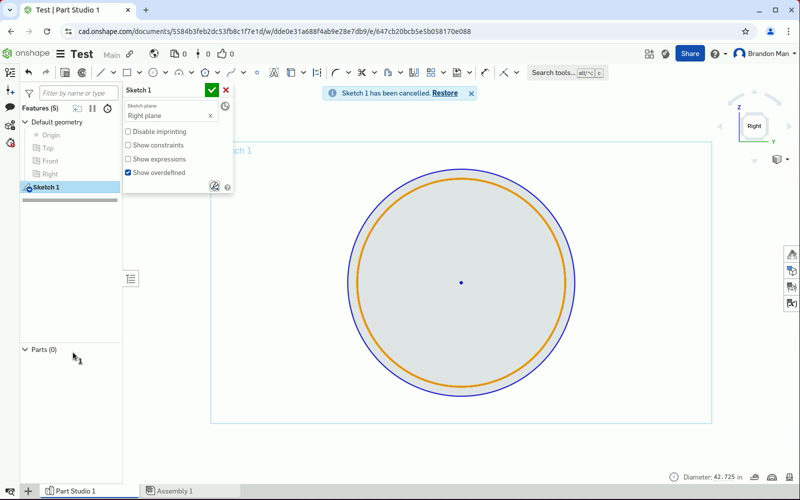
key(shift+y)
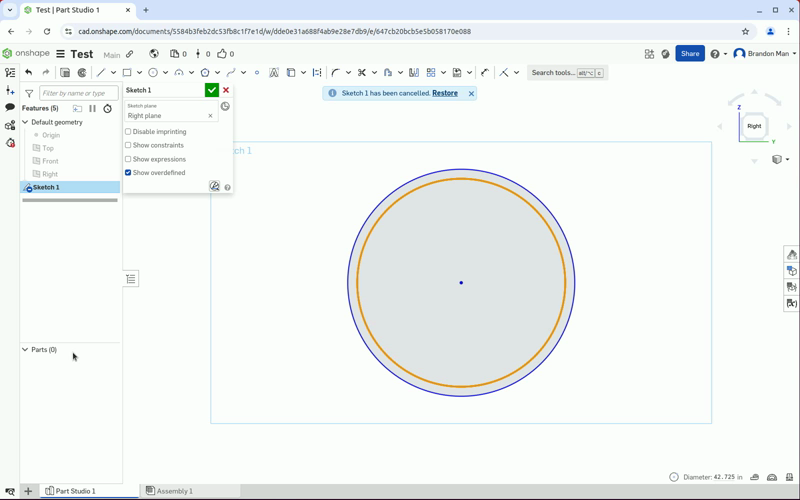
key(shift+e)
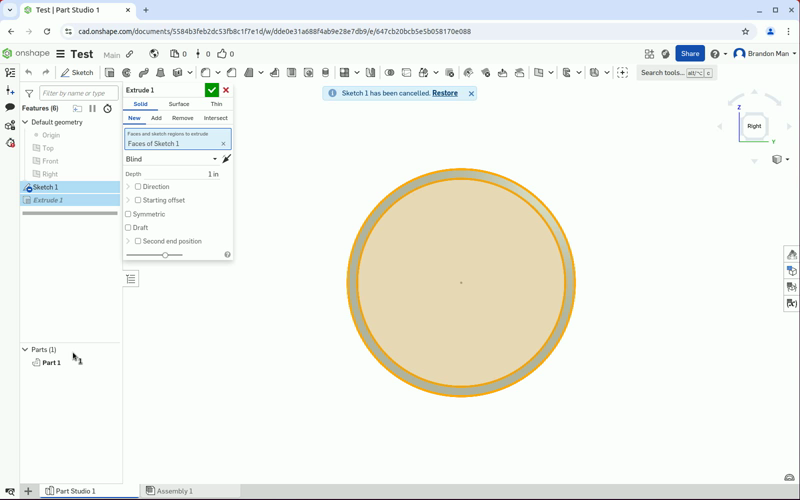
mouse_move(143, 106)
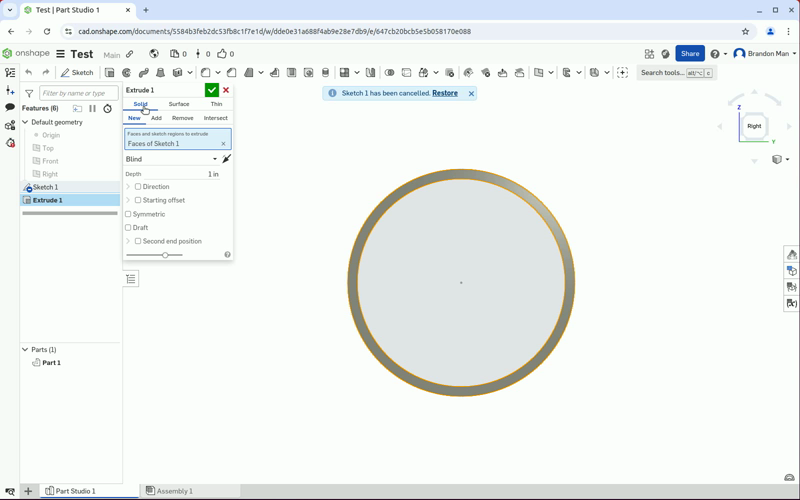
click(143, 106)
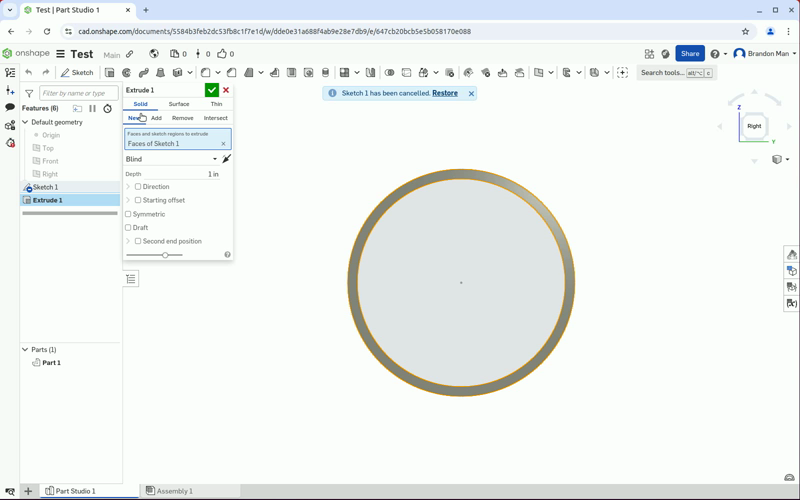
mouse_move(137, 120)
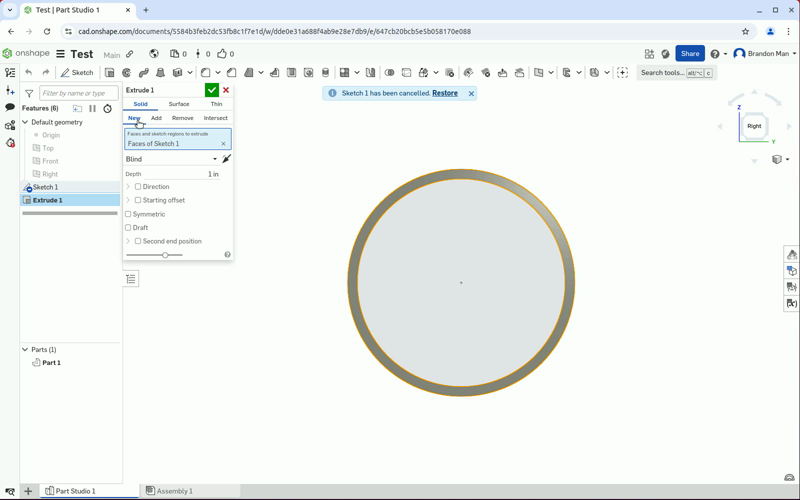
click(137, 120)
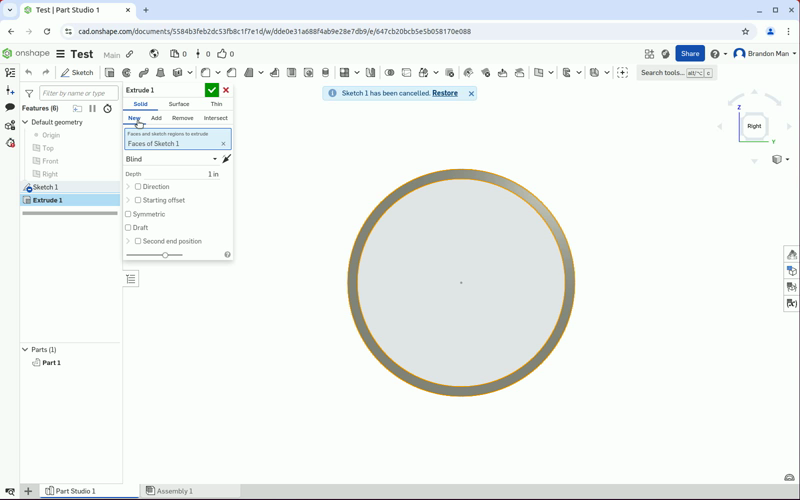
key(tab, 4)
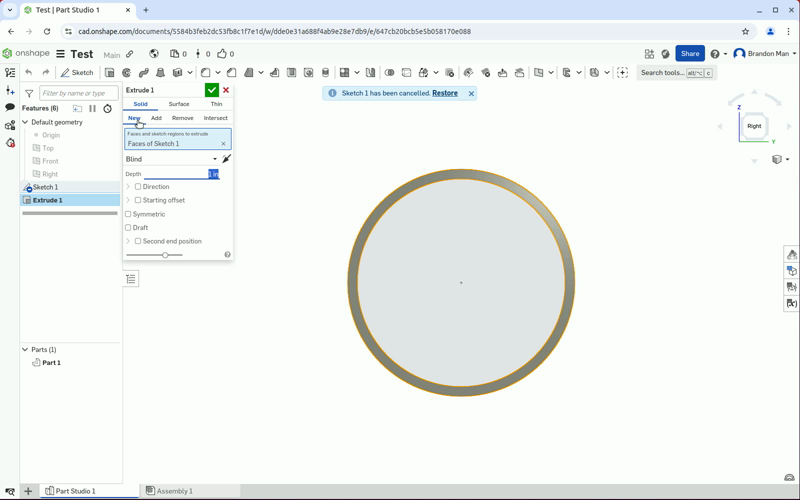
text(2.407)
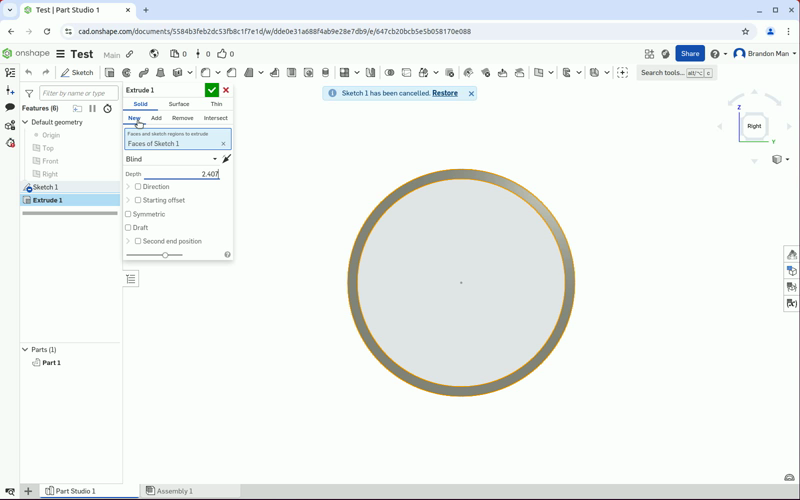
key(enter)
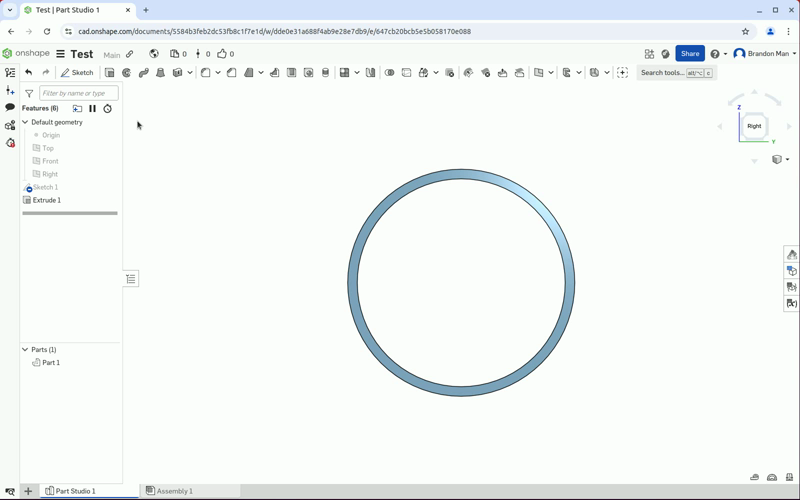
key(shift+h)
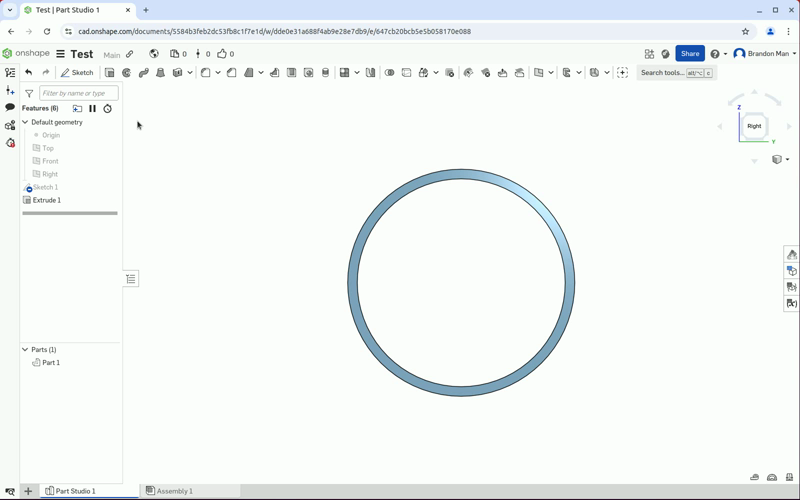
key(shift+h)
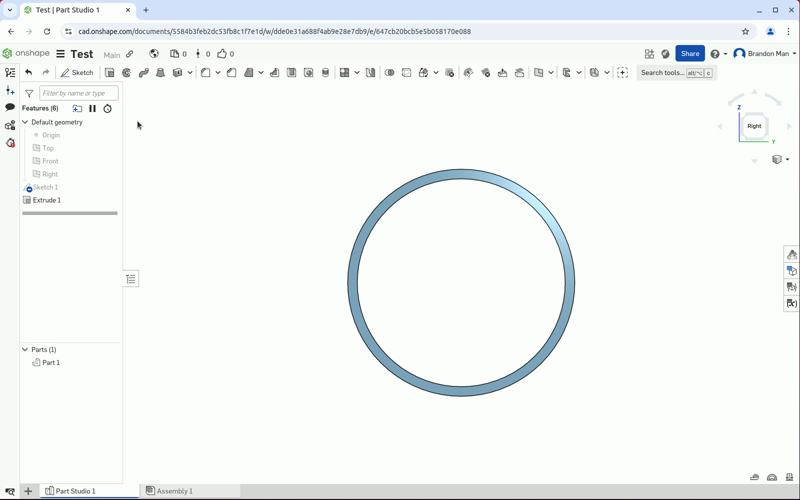
mouse_move(73, 189)
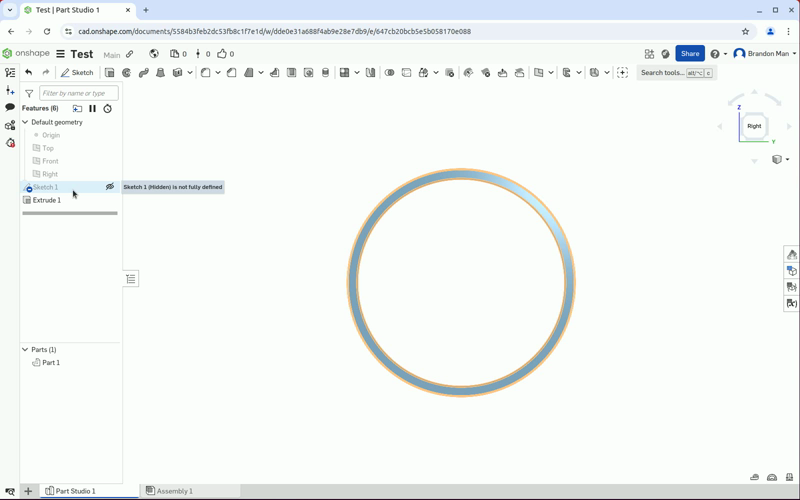
click(73, 189)
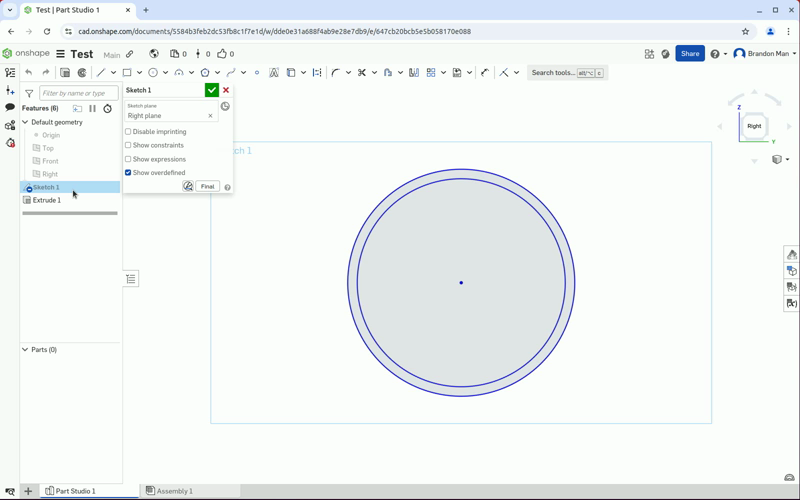
mouse_move(229, 92)
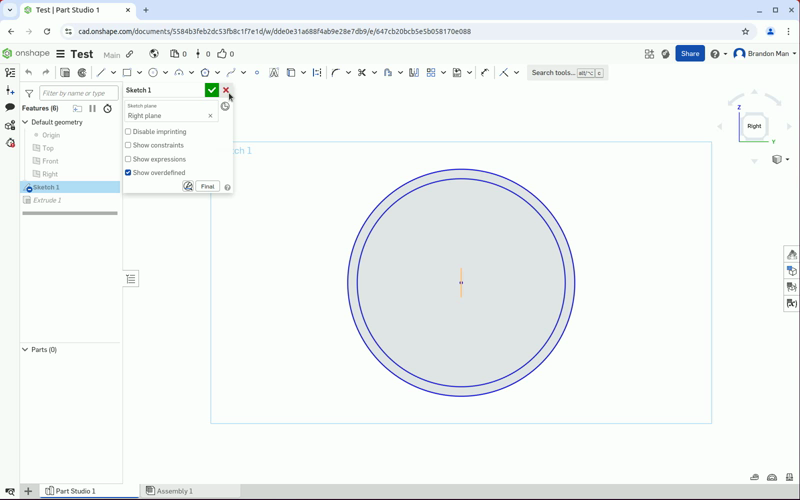
click(229, 92)
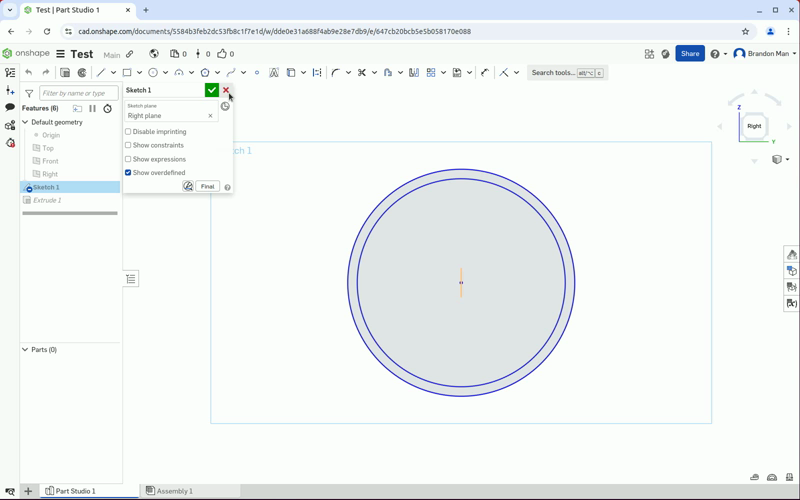
key(shift+s)
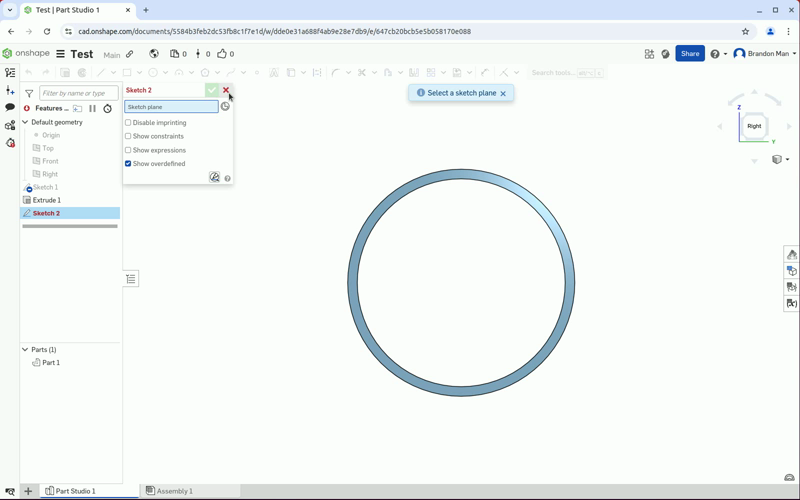
mouse_move(73, 176)
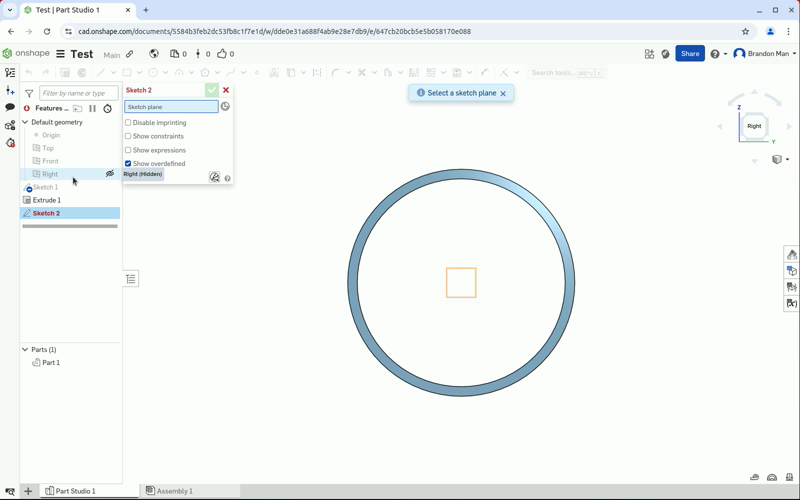
click(73, 176)
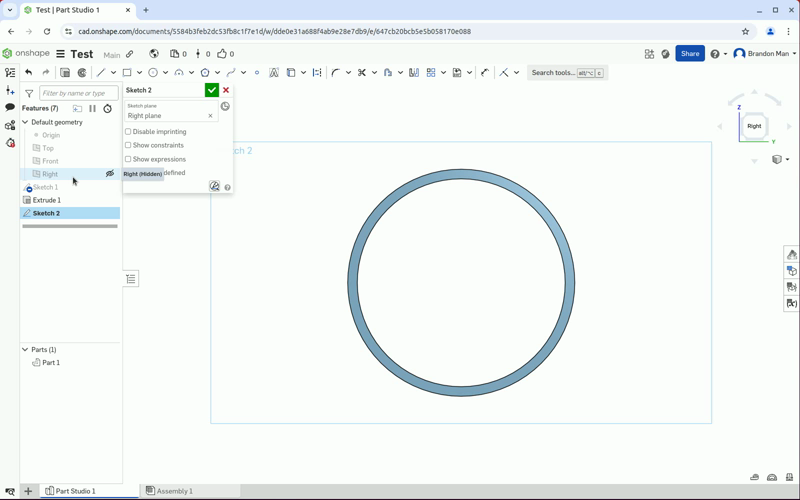
mouse_move(73, 352)
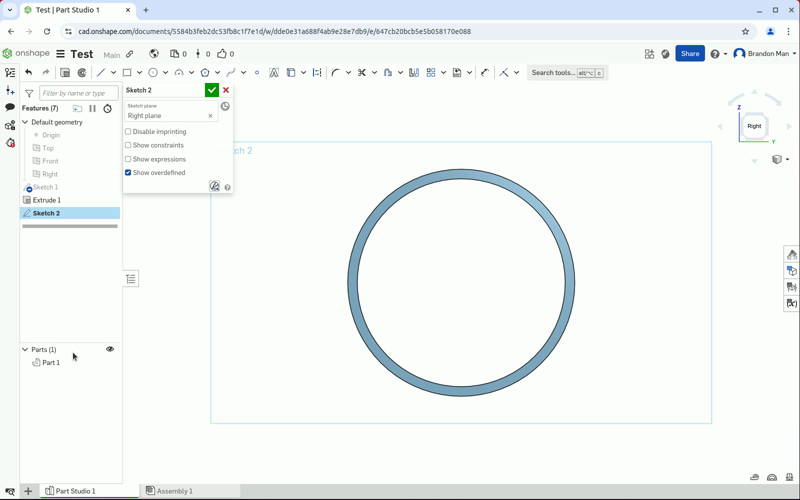
key(y)
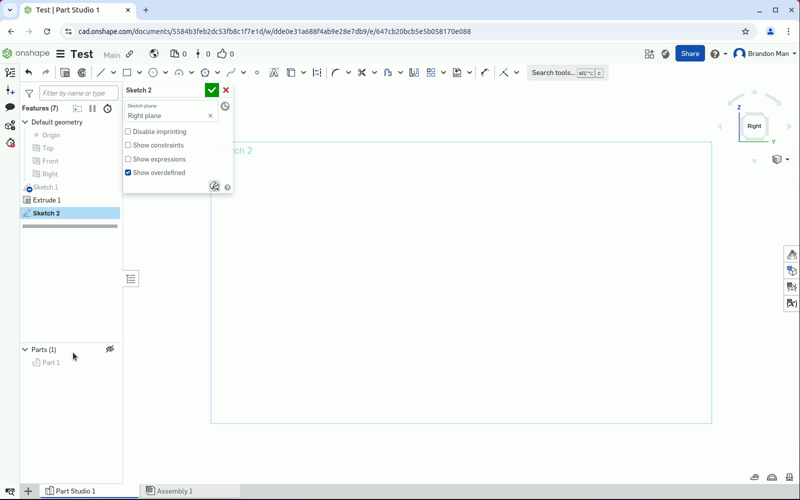
key(c)
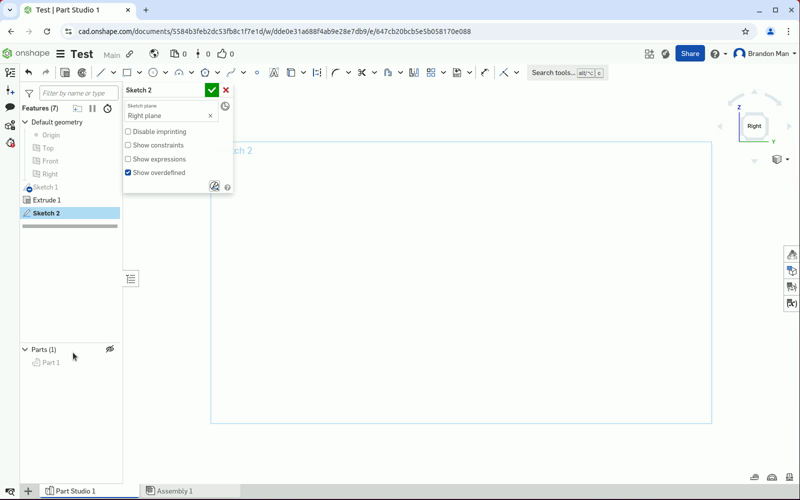
key_down(shift)
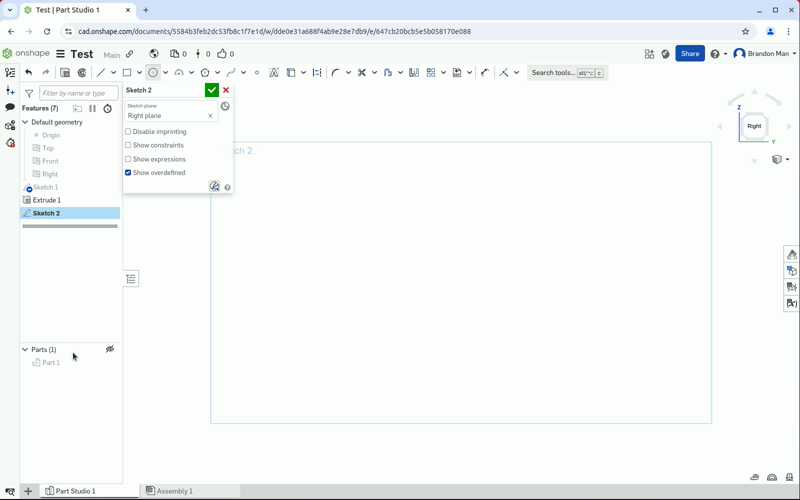
mouse_move(461, 282)
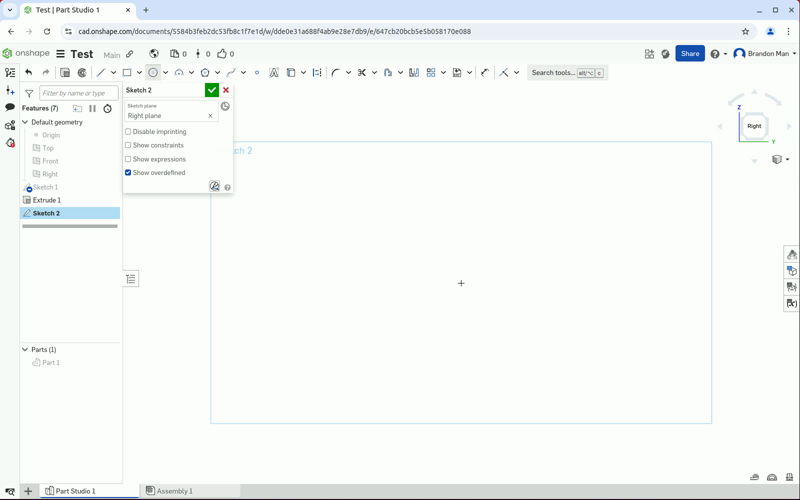
click(461, 282)
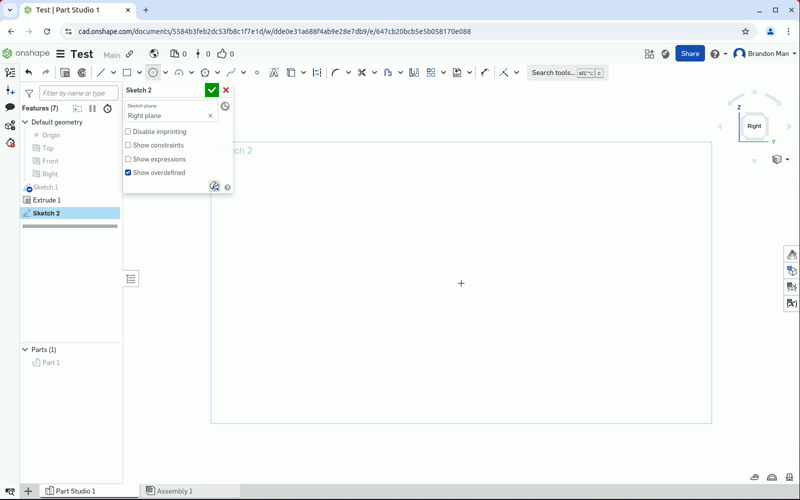
key_up(shift)
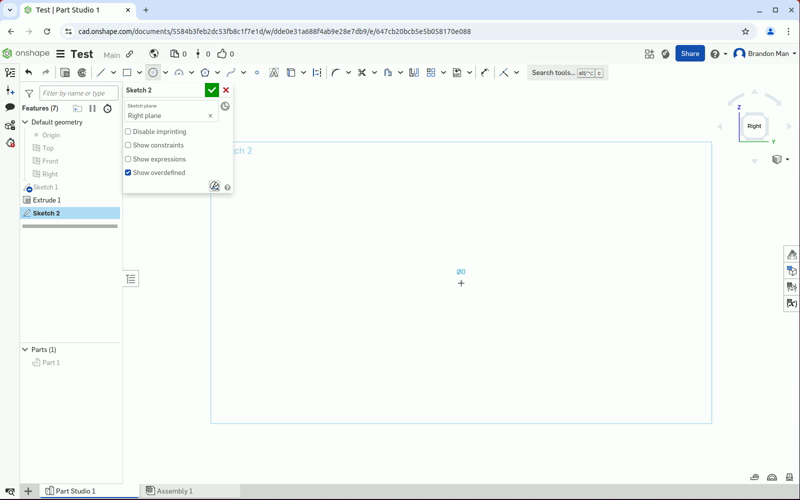
mouse_move(565, 282)
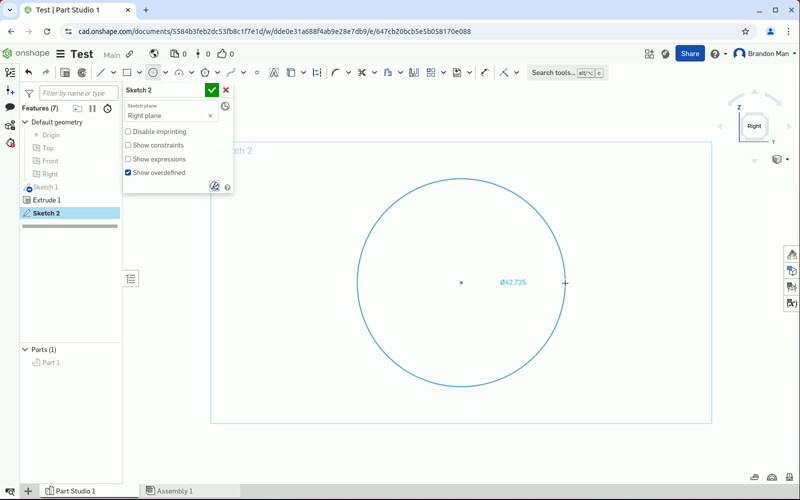
click(565, 282)
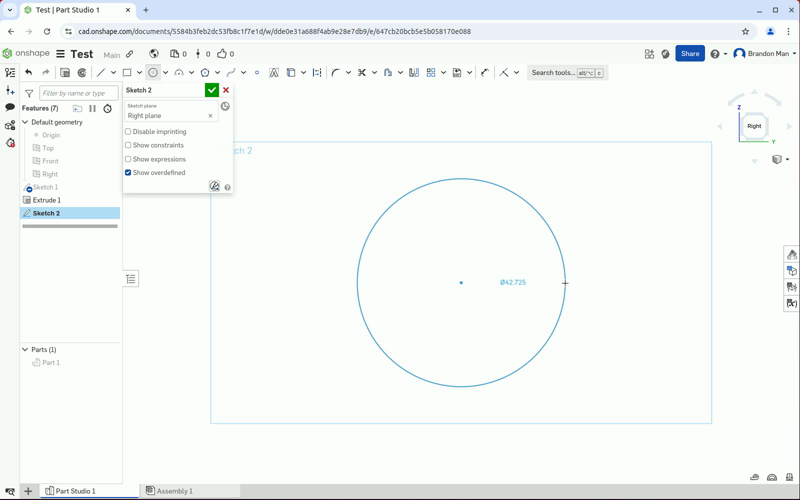
key(esc)
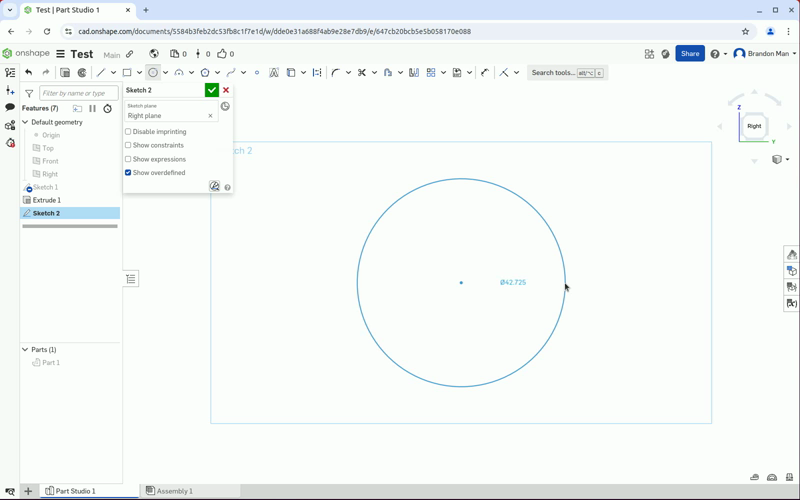
mouse_move(476, 342)
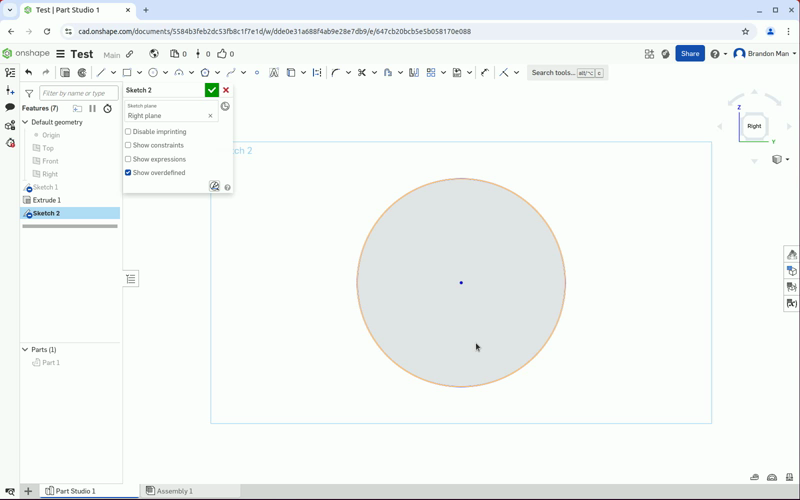
click(476, 342)
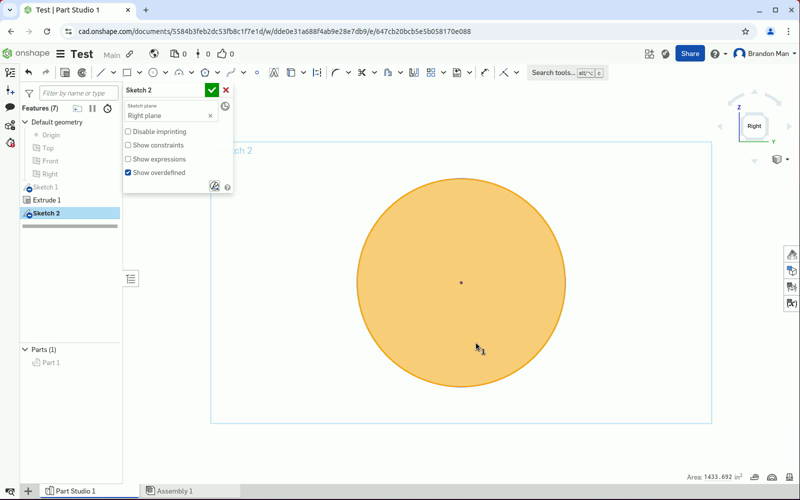
mouse_move(73, 352)
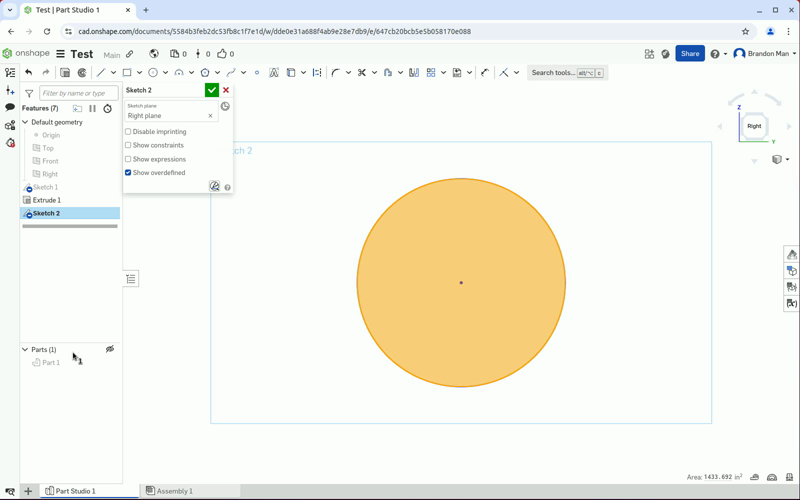
key(shift+y)
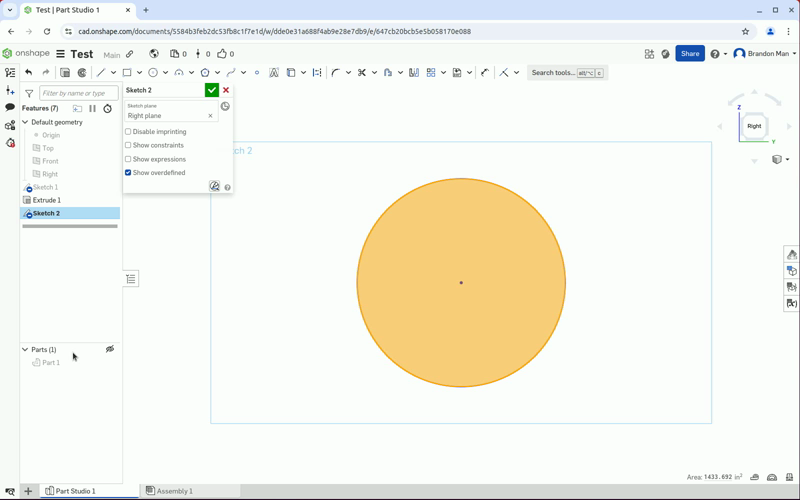
key(shift+e)
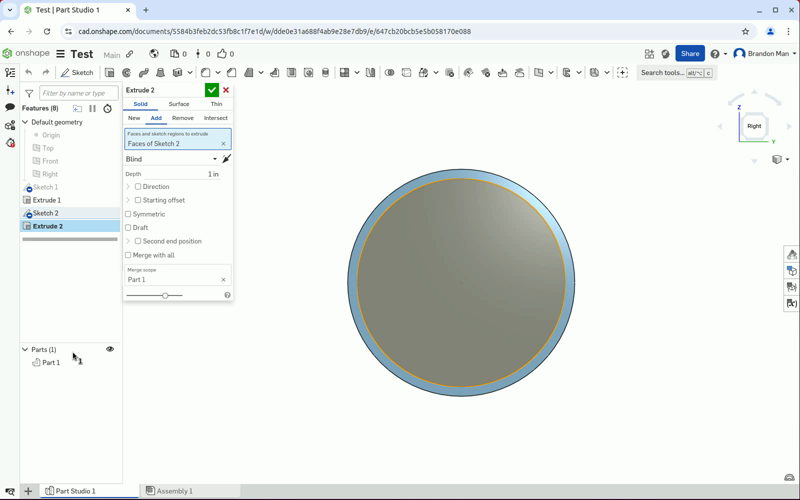
mouse_move(143, 106)
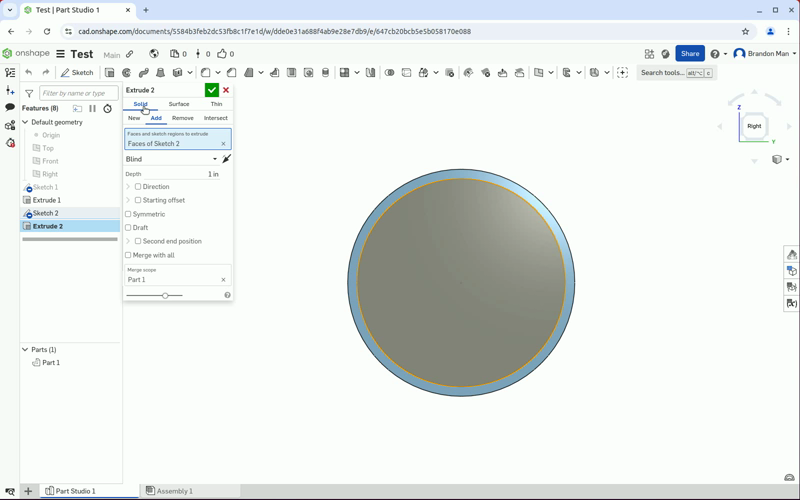
click(143, 106)
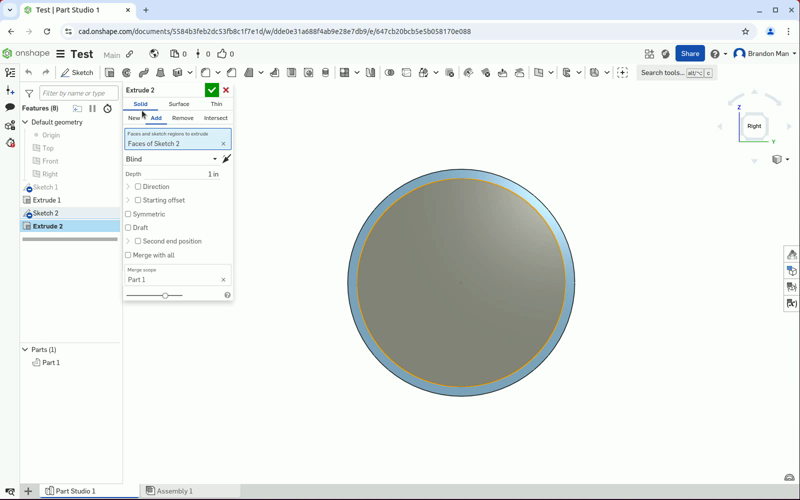
mouse_move(137, 120)
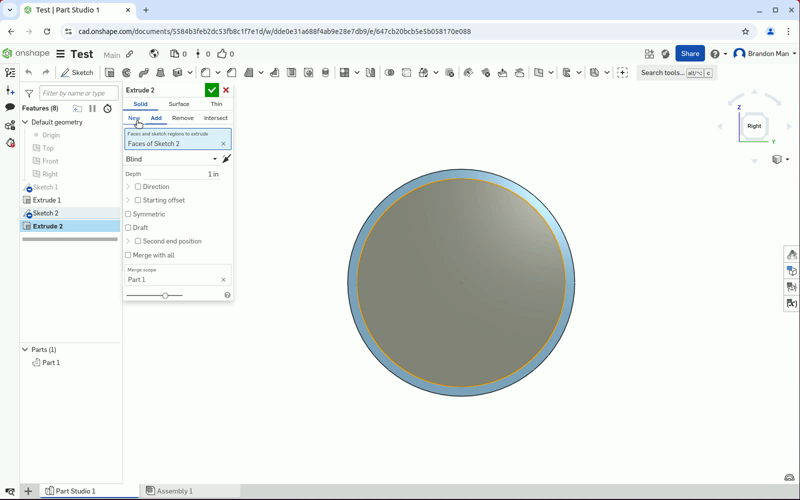
click(137, 120)
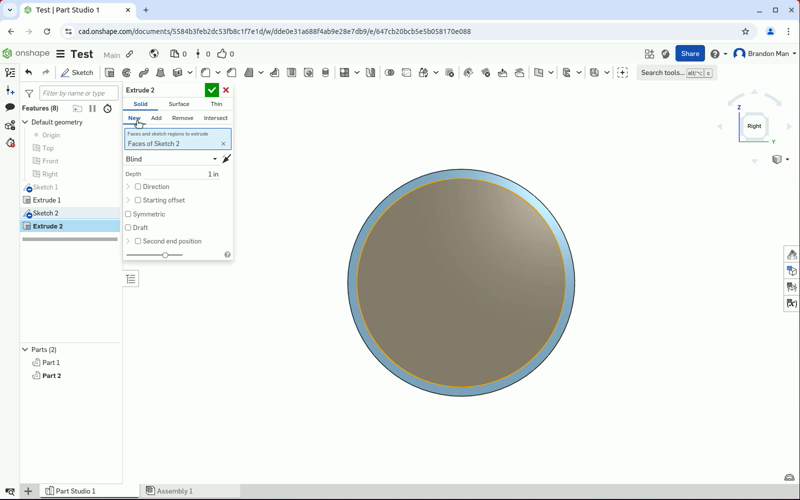
key(tab, 4)
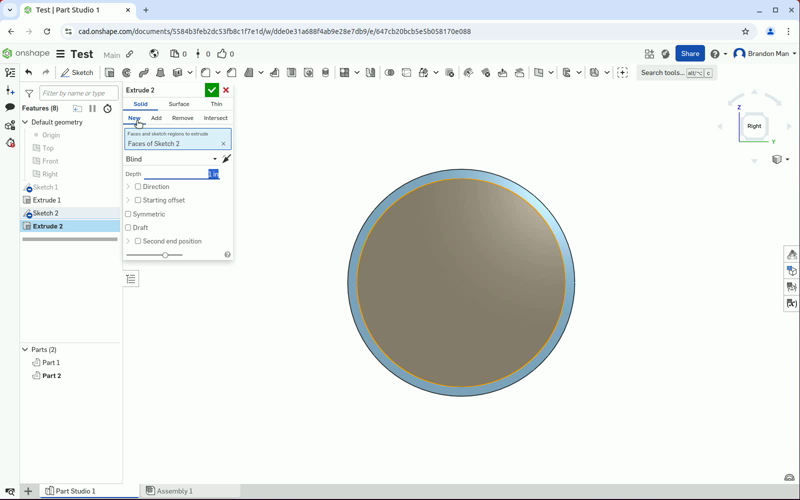
text(2.407)
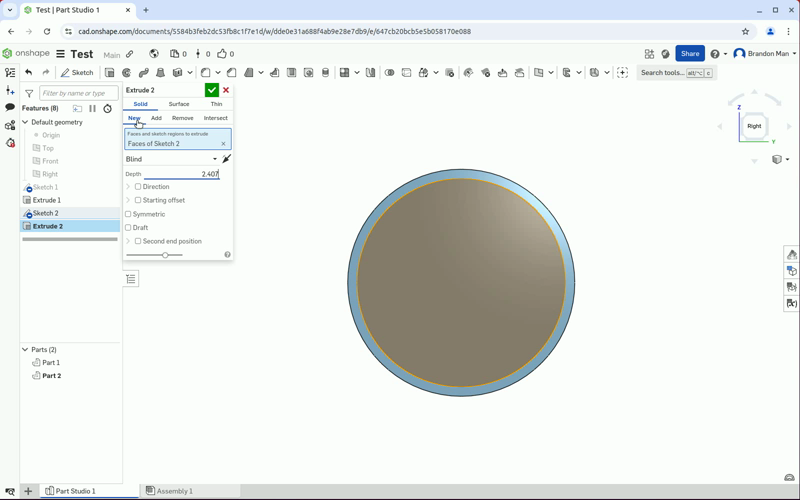
key(enter)
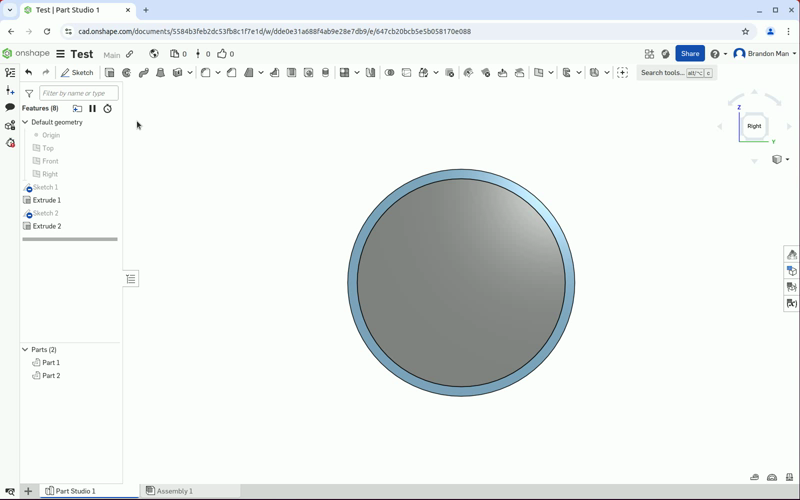
key(shift+h)
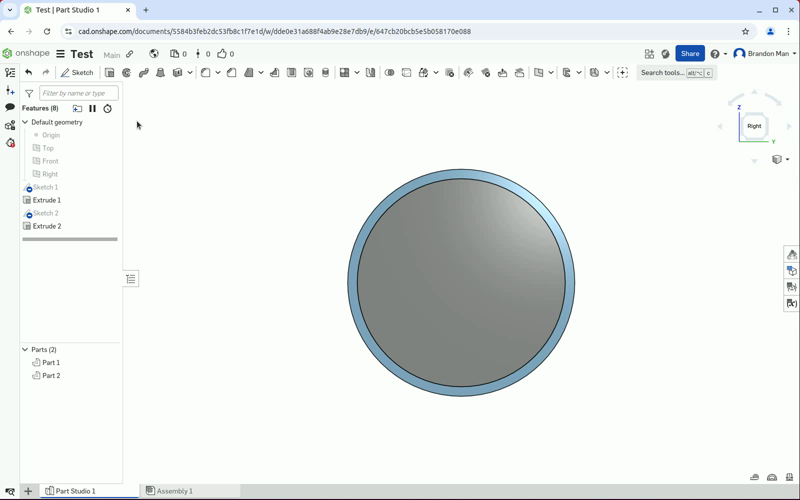
key(shift+h)
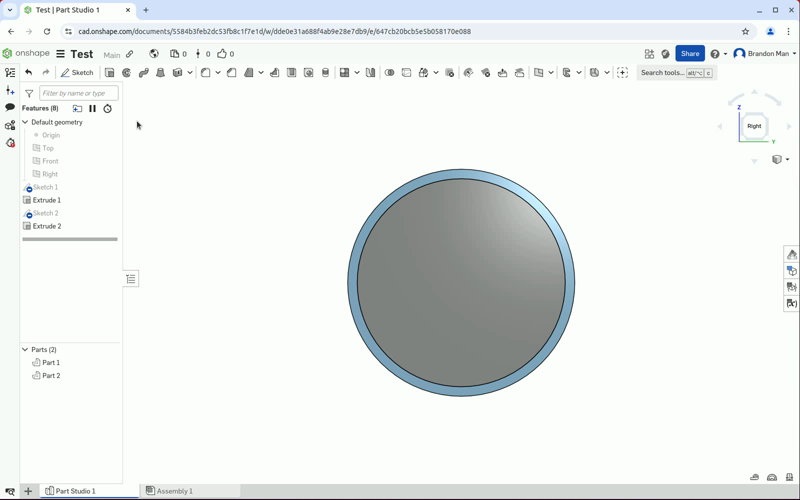
mouse_move(73, 189)
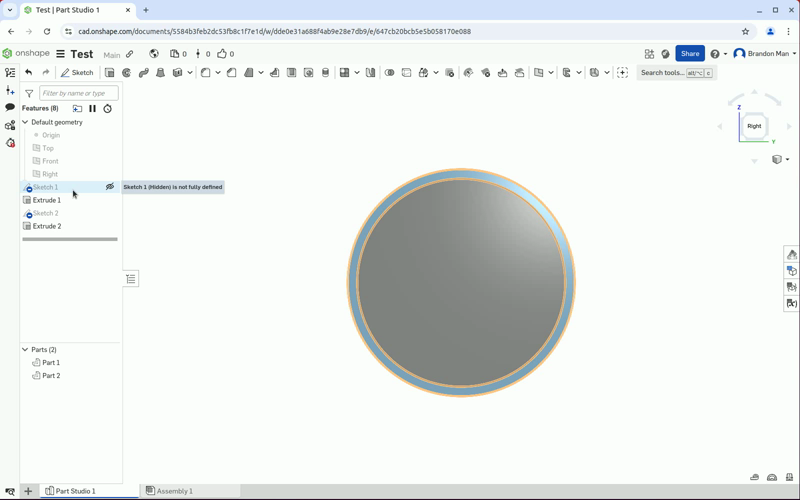
click(73, 189)
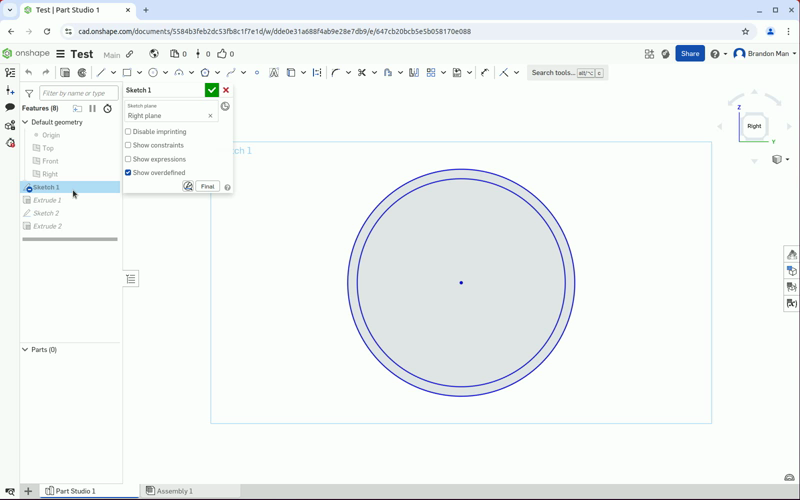
mouse_move(229, 92)
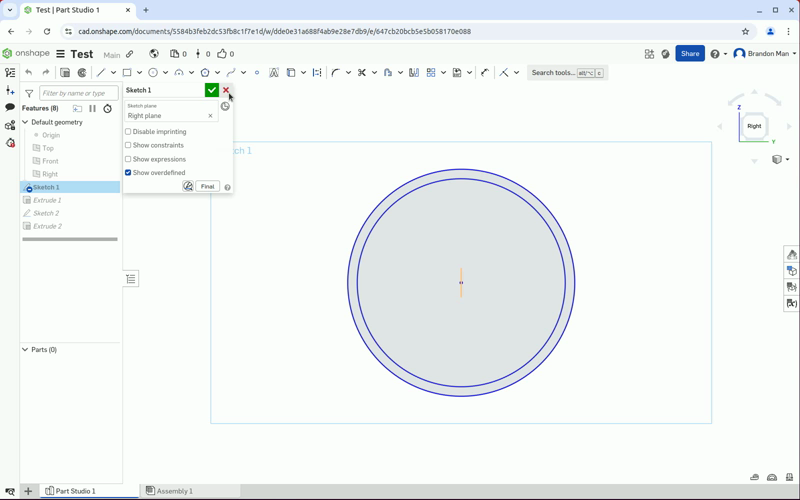
click(229, 92)
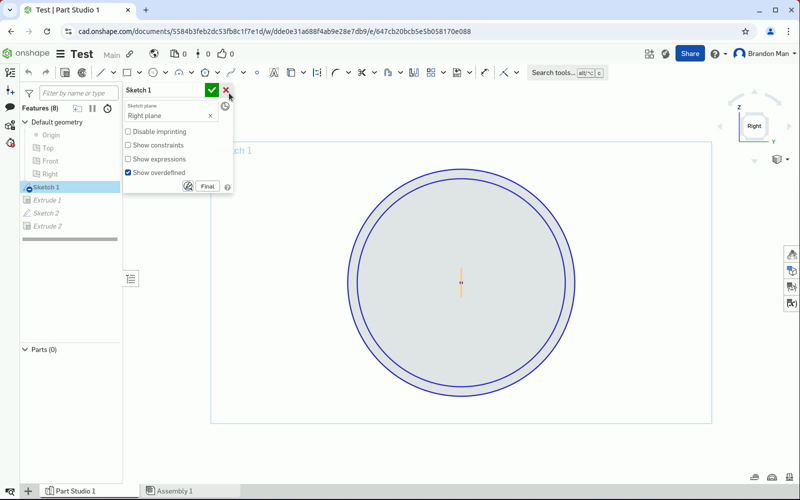
key(shift+s)
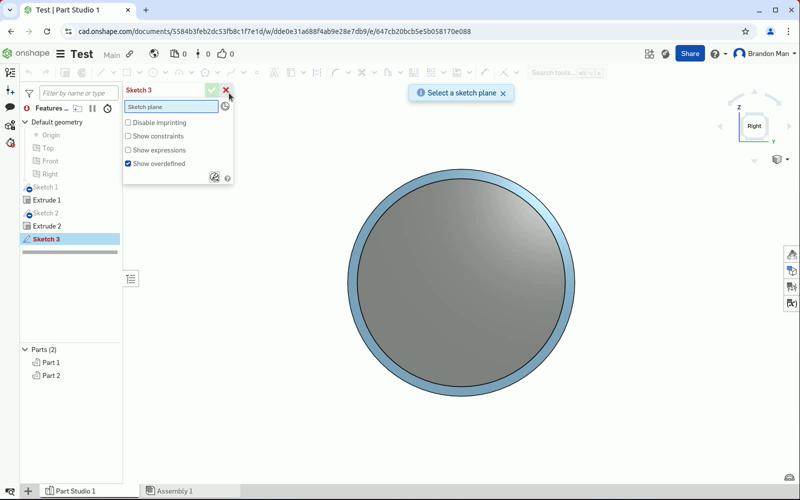
mouse_move(73, 176)
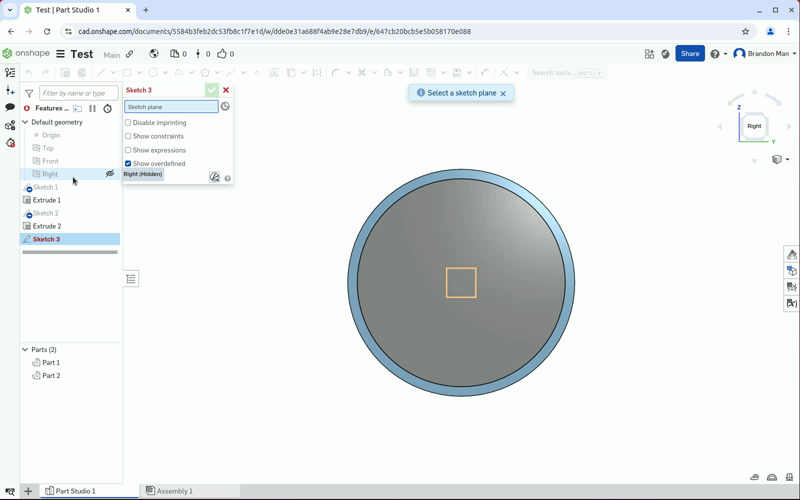
click(73, 176)
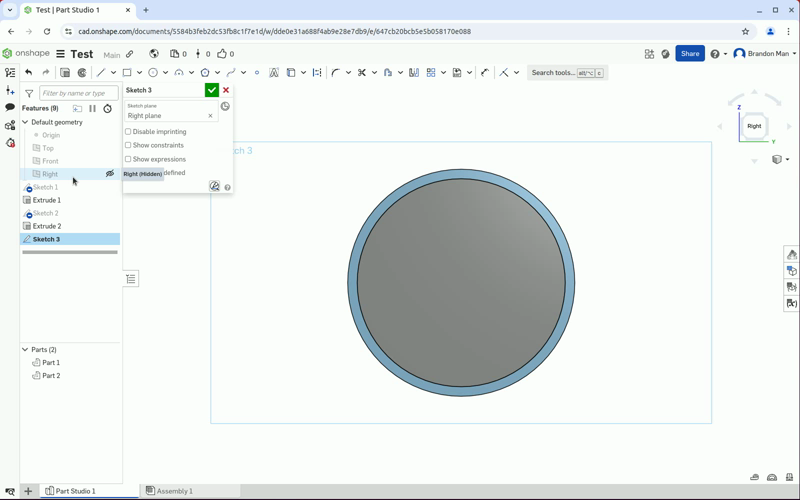
mouse_move(73, 352)
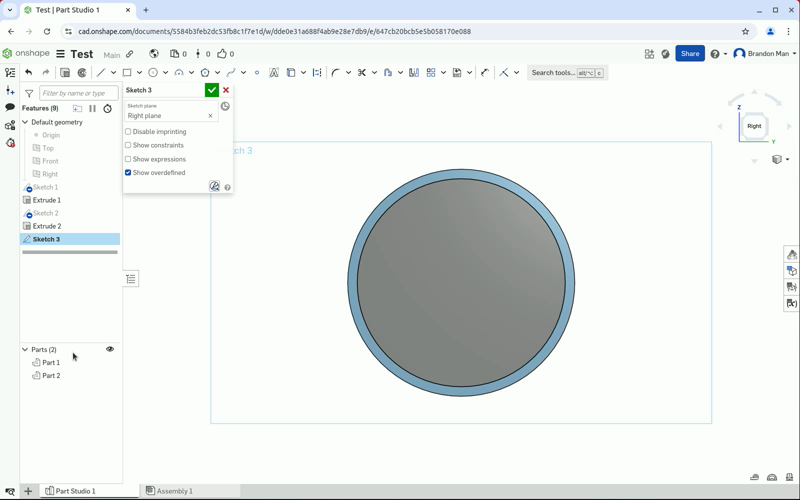
key(y)
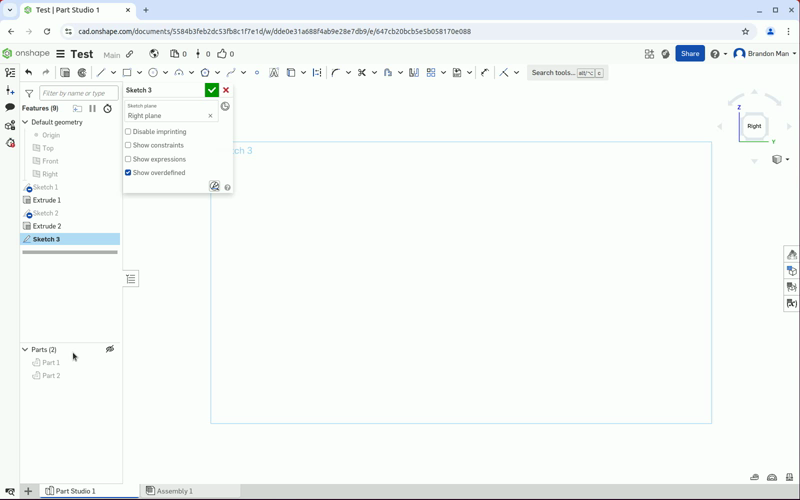
key(c)
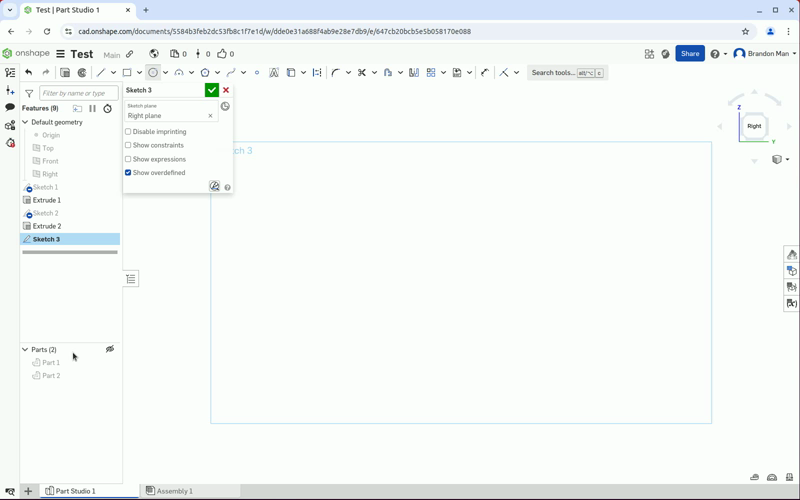
key_down(shift)
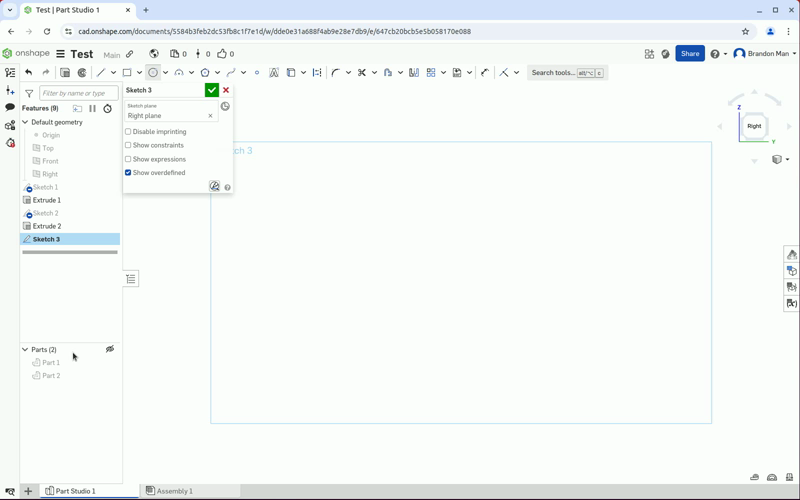
mouse_move(461, 282)
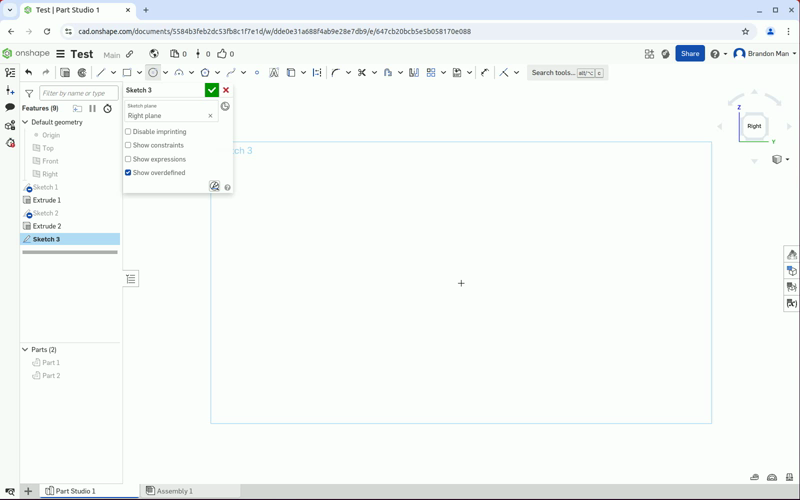
click(461, 282)
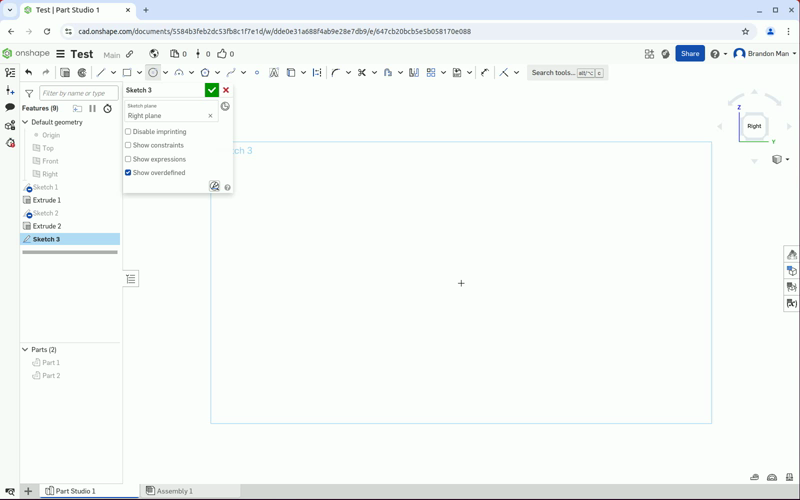
key_up(shift)
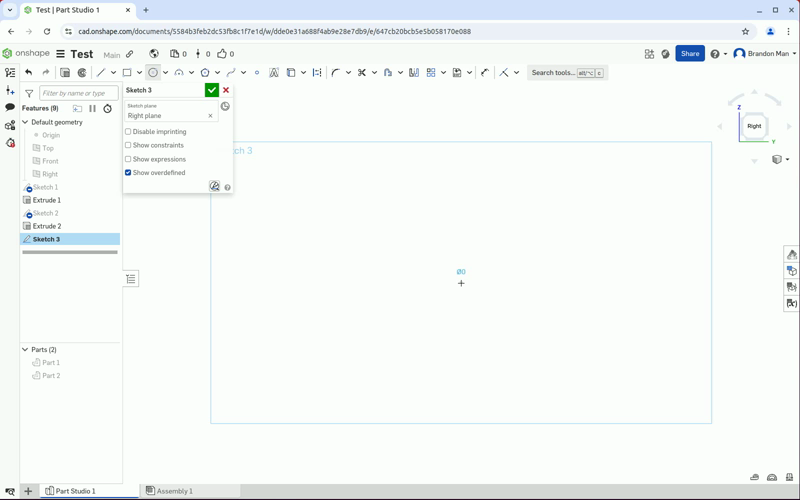
mouse_move(574, 282)
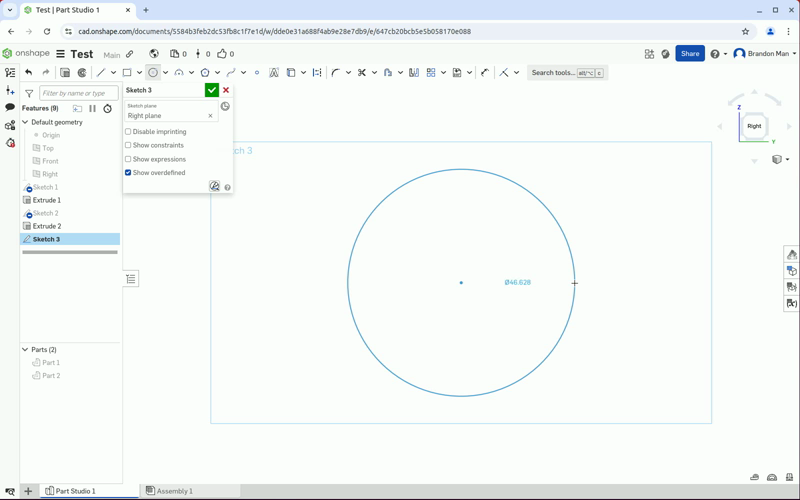
click(574, 282)
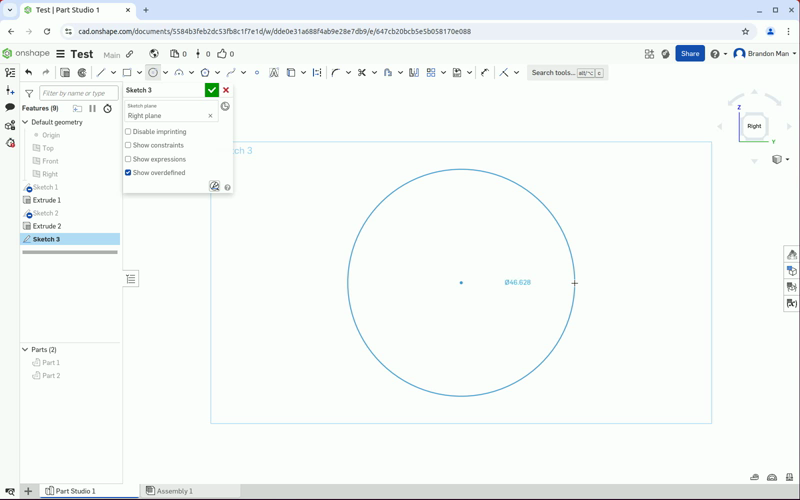
key(esc)
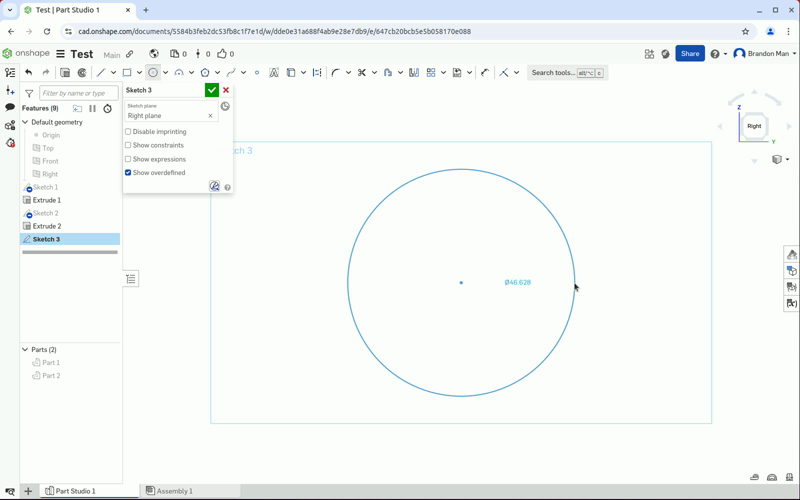
key(c)
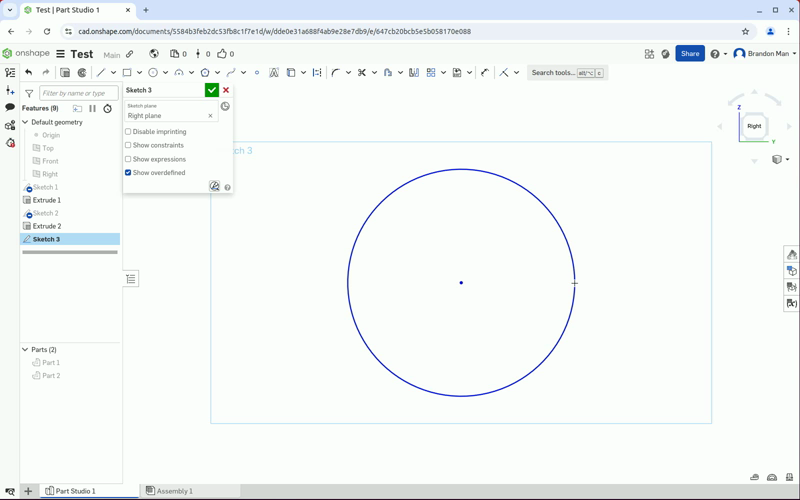
key_down(shift)
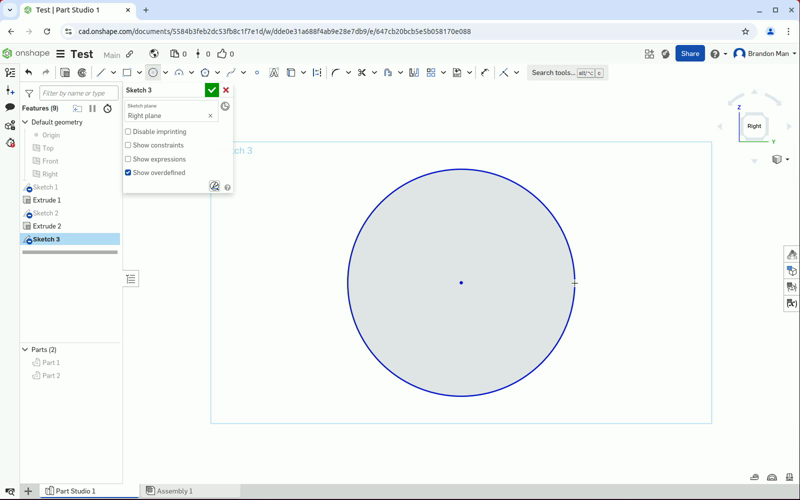
mouse_move(461, 282)
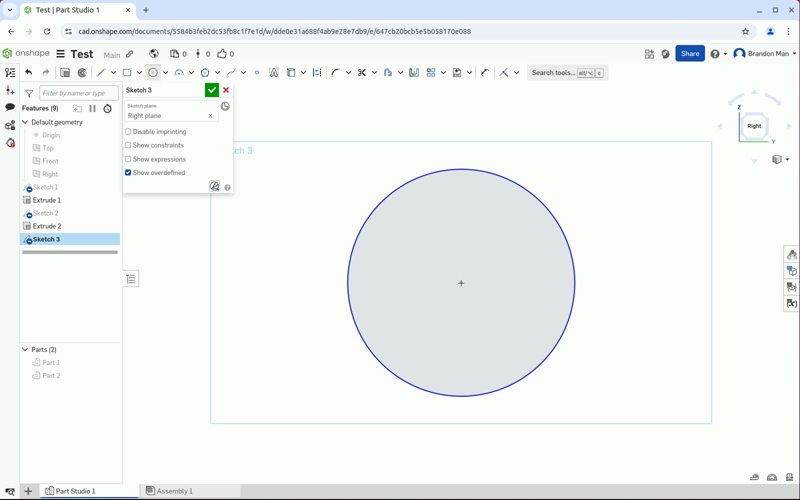
click(461, 282)
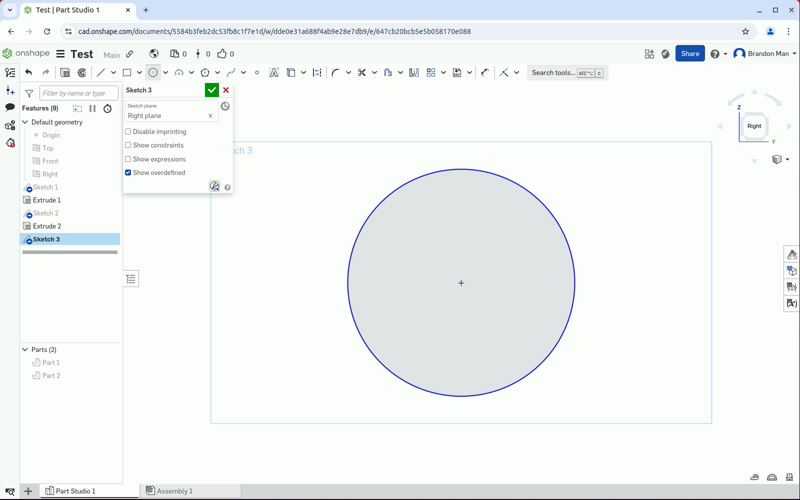
key_up(shift)
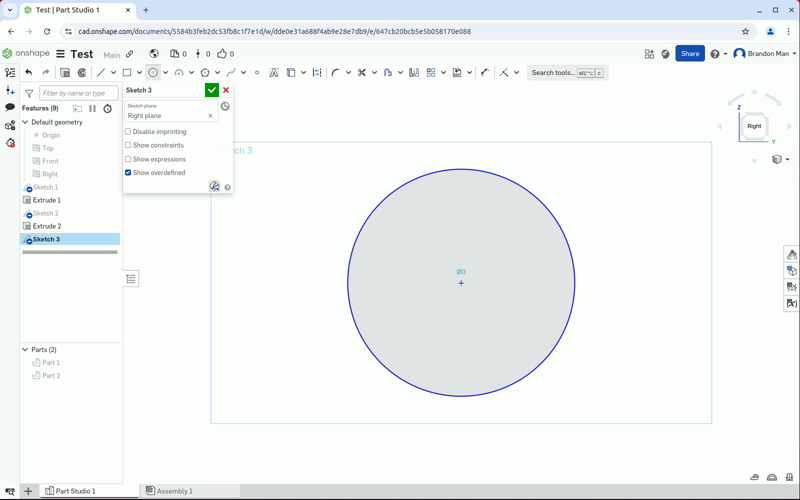
mouse_move(565, 282)
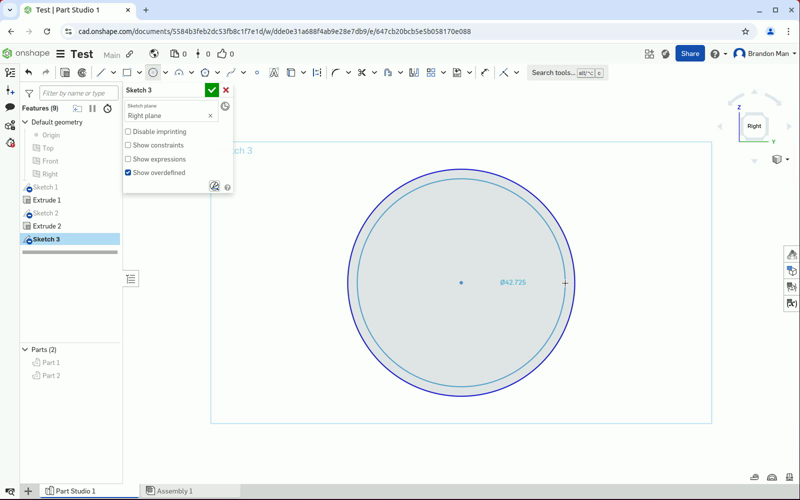
click(565, 282)
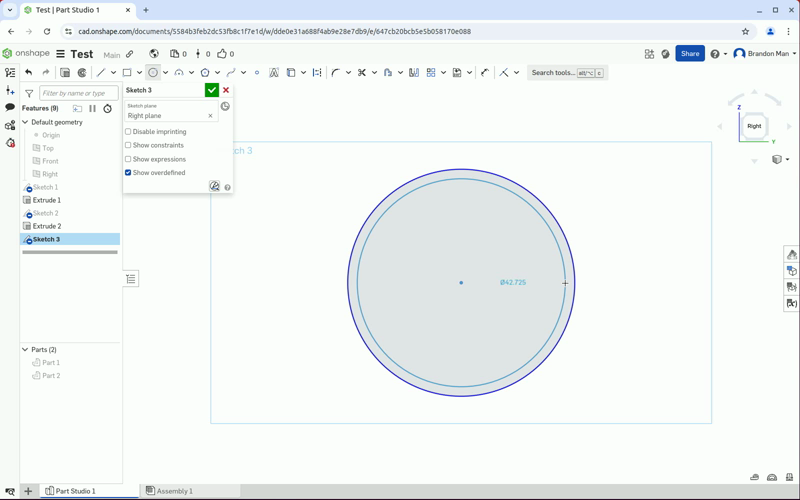
key(esc)
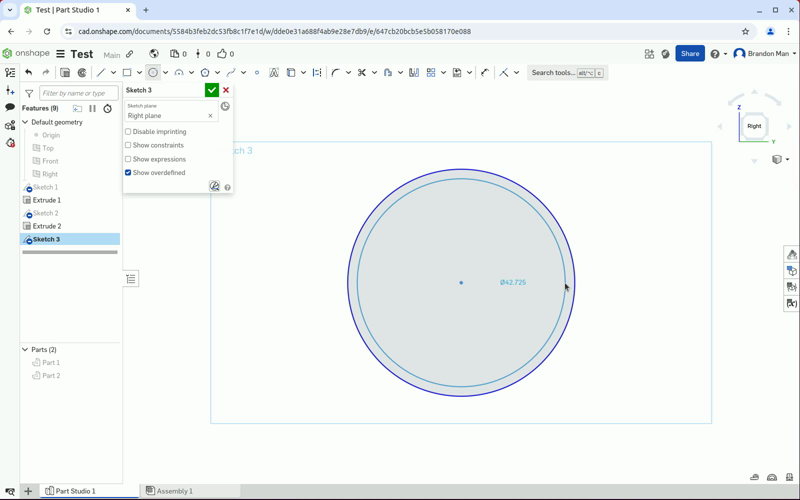
mouse_move(410, 378)
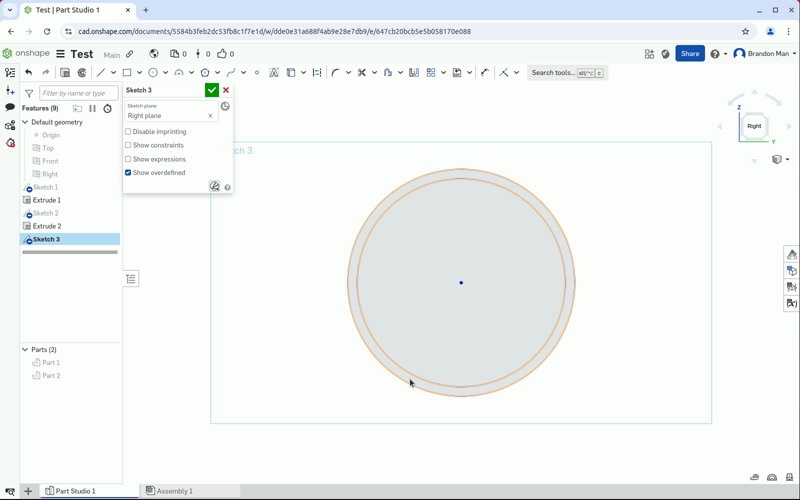
click(410, 378)
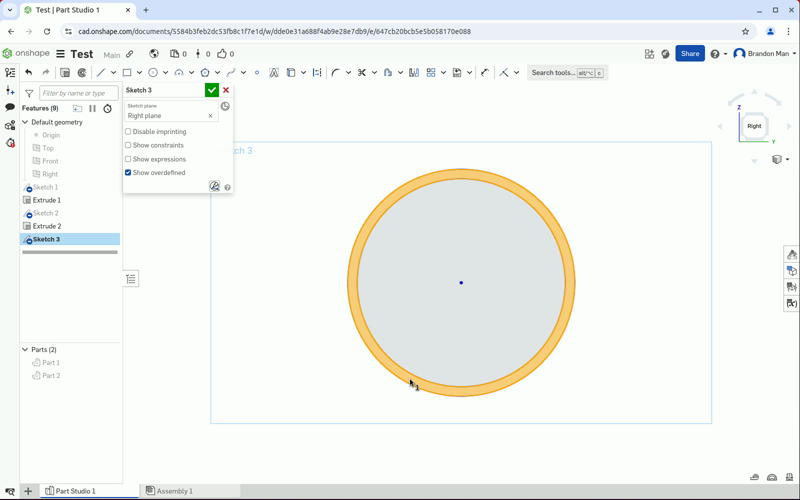
mouse_move(73, 352)
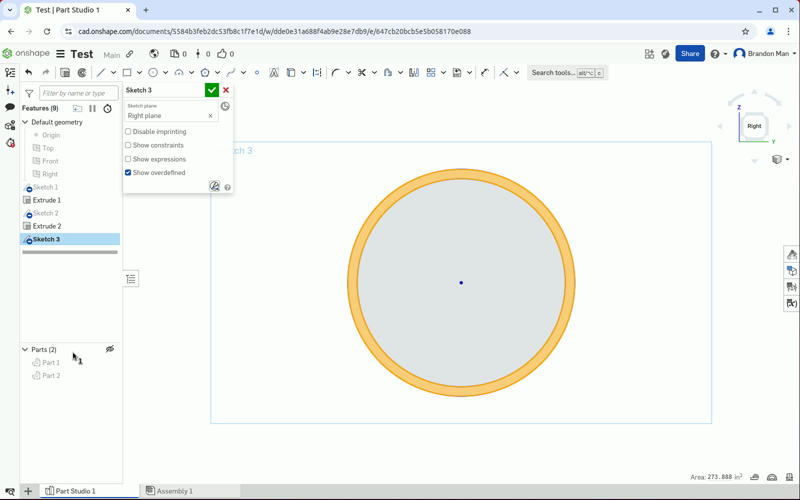
key(shift+y)
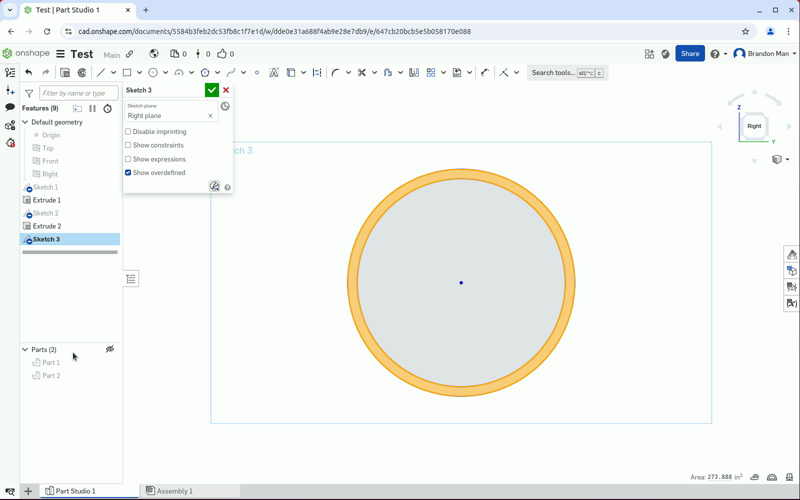
key(shift+e)
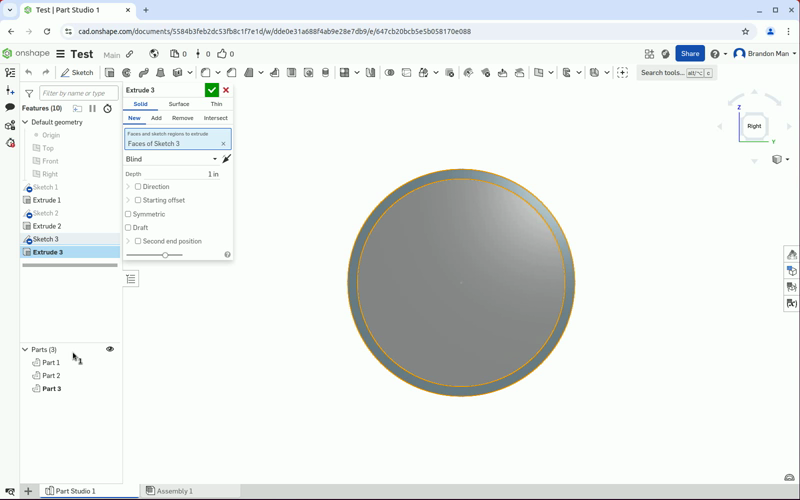
mouse_move(143, 106)
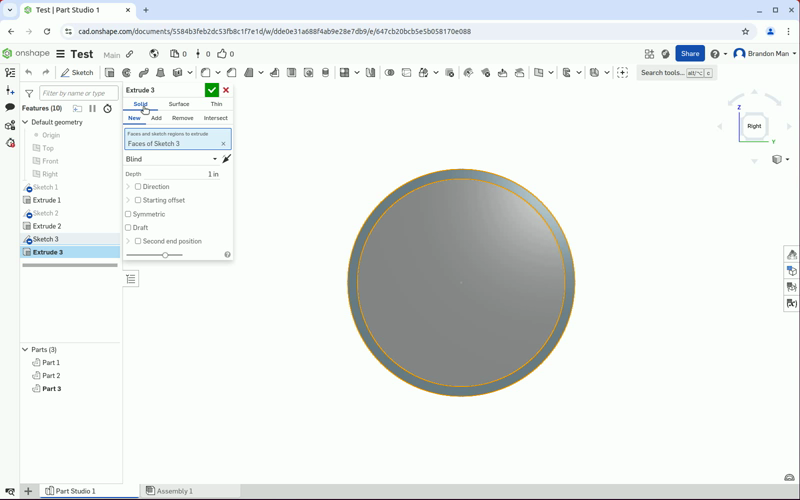
click(143, 106)
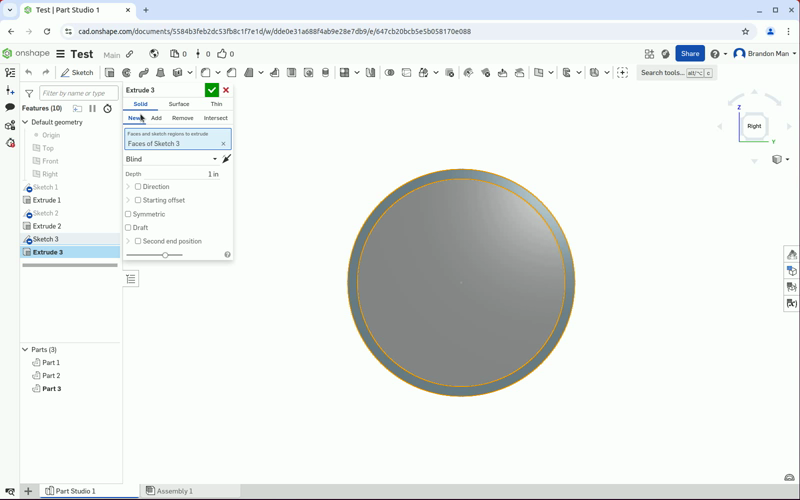
mouse_move(137, 120)
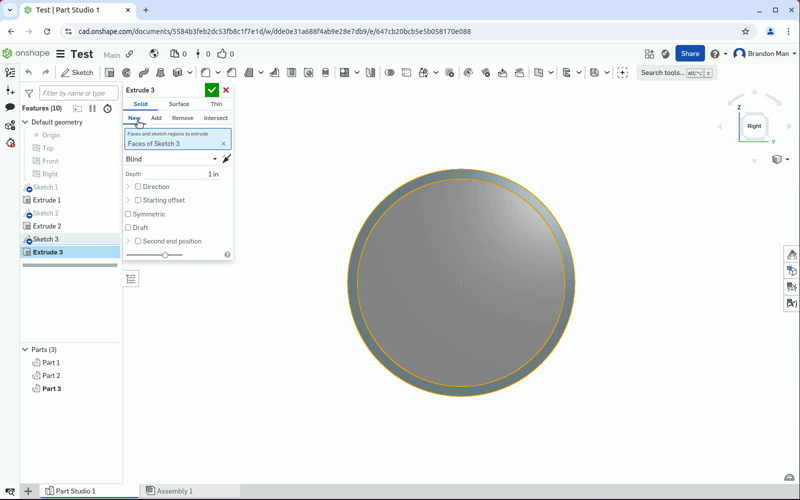
click(137, 120)
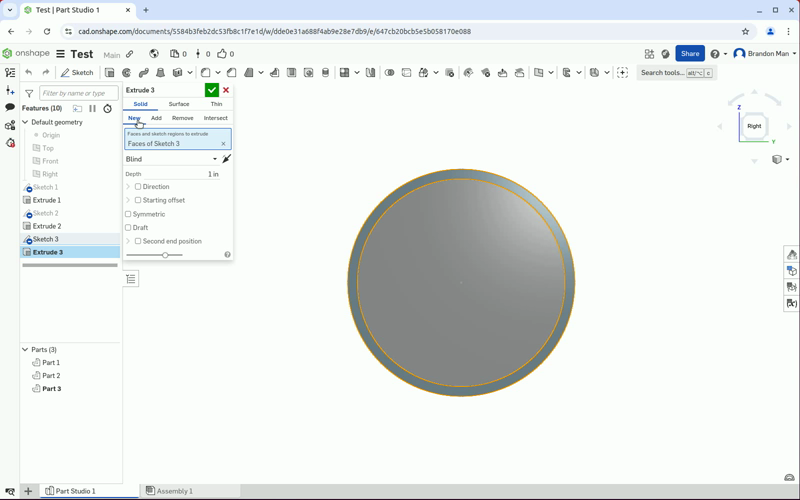
key(tab, 4)
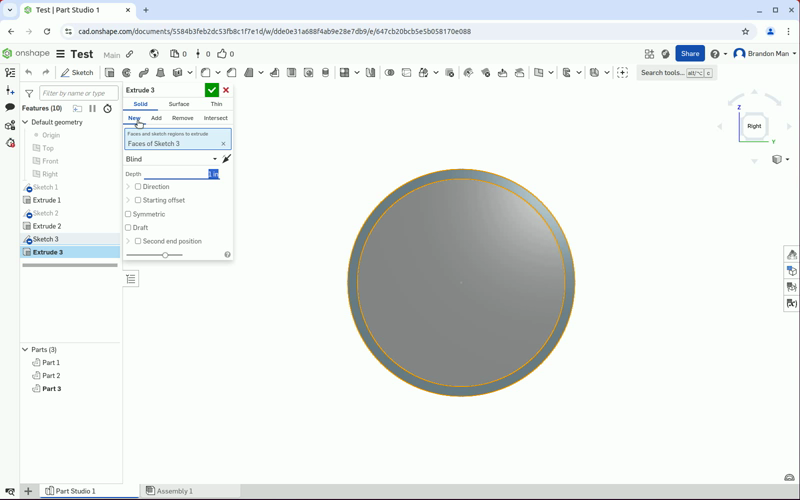
text(9.388)
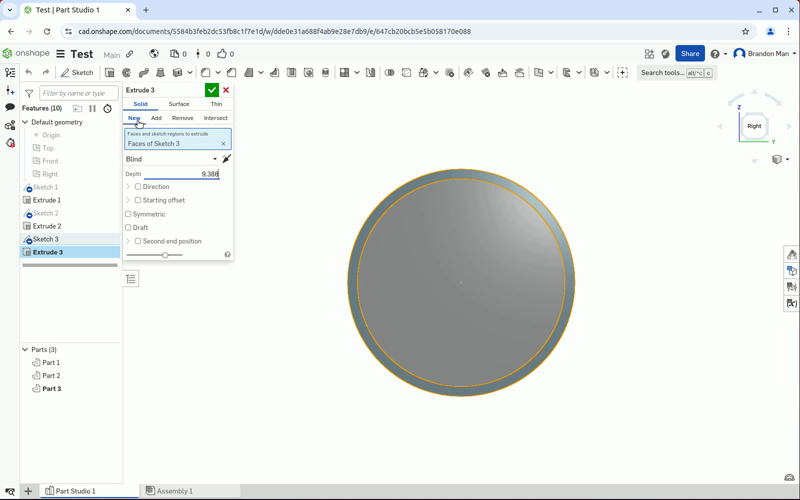
key(enter)
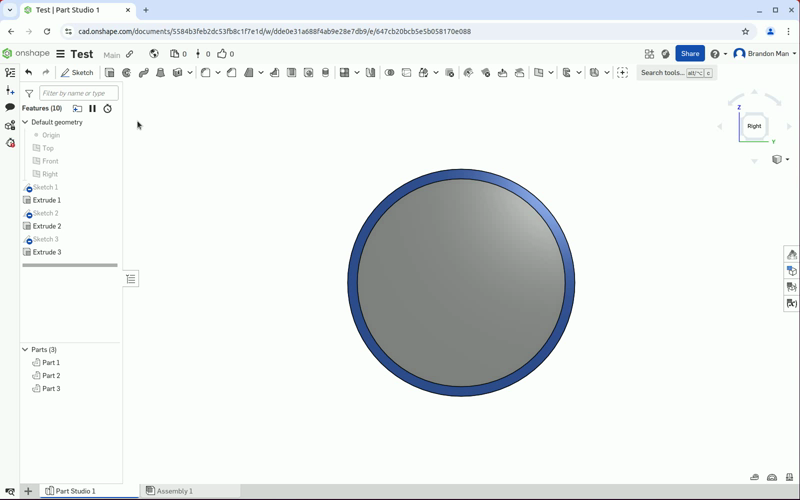
key(shift+h)
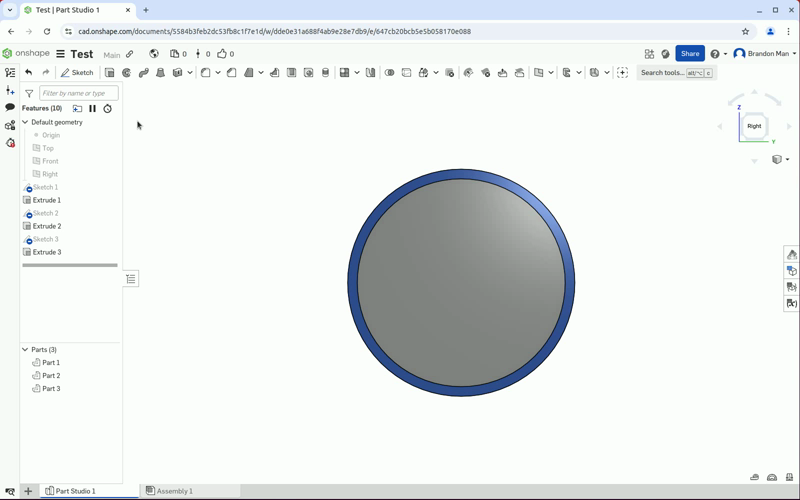
key(shift+h)
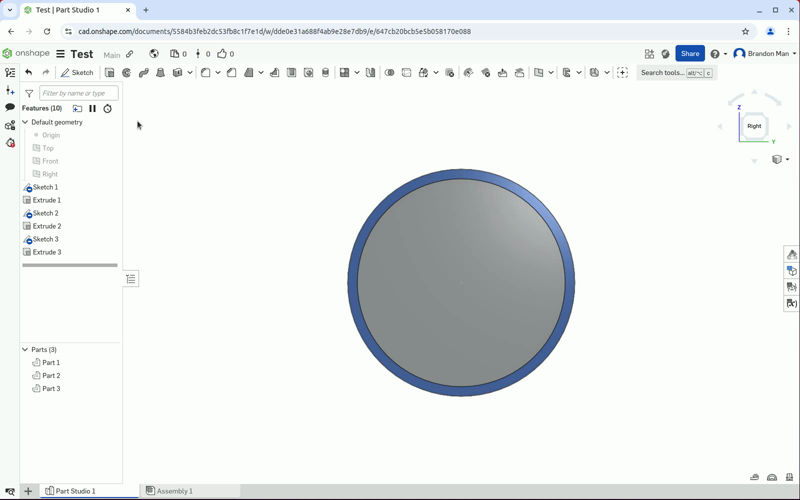
key(shift+7)
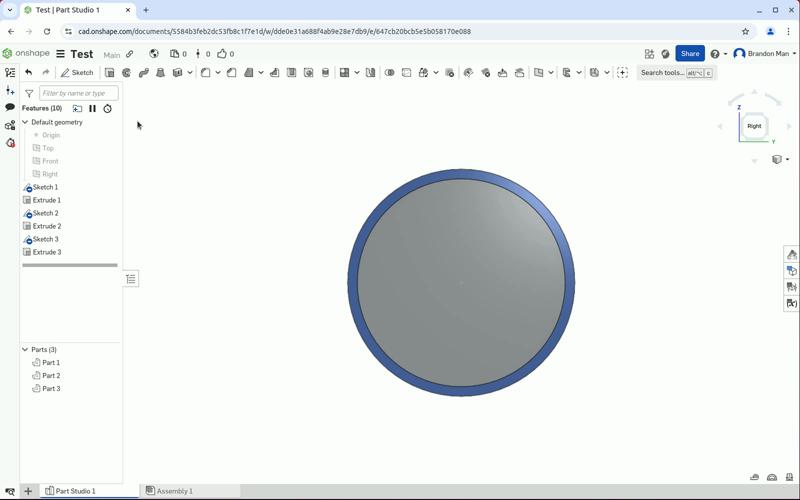
key(right, 2)
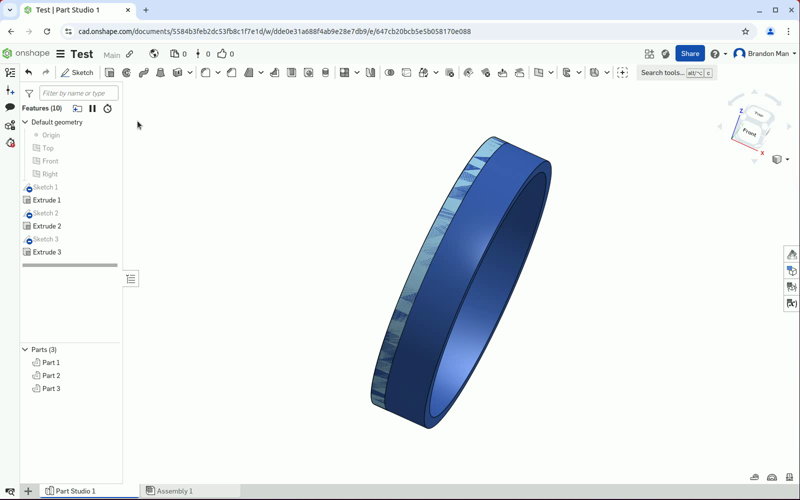
key(down, 2)
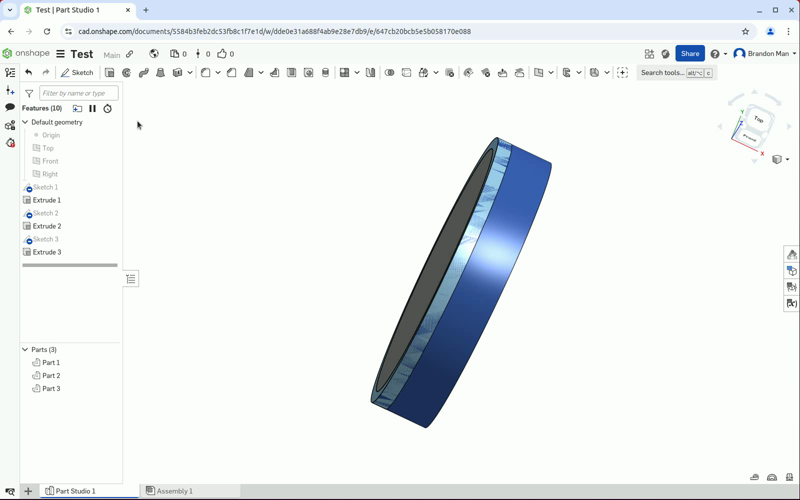
key(up, 2)
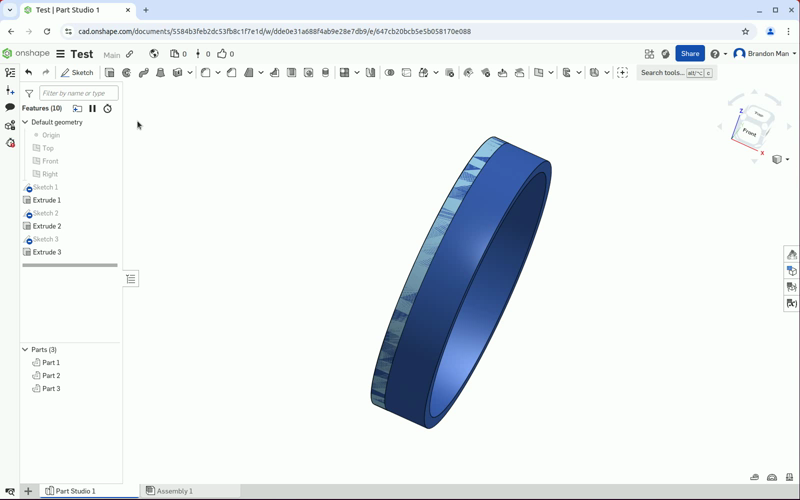
key(left, 2)
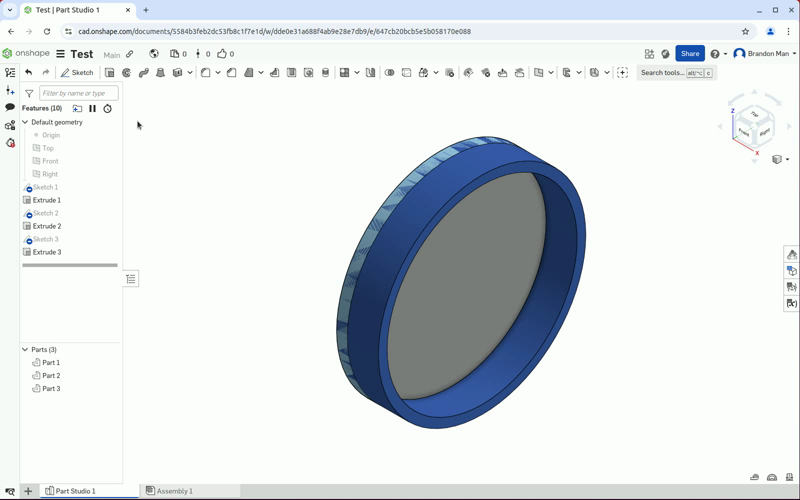
mouse_move(73, 189)
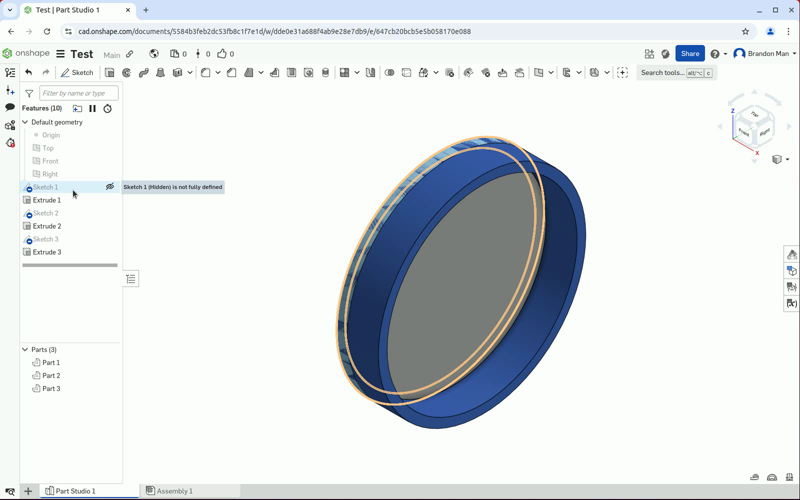
click(73, 189)